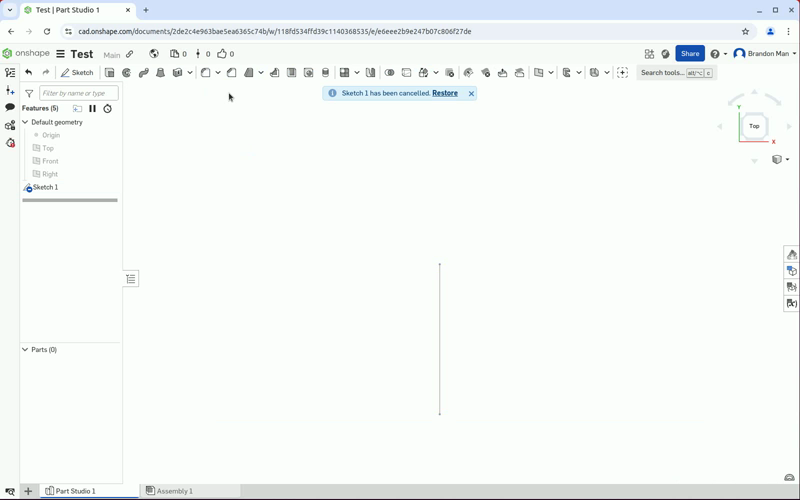
key(shift+h)
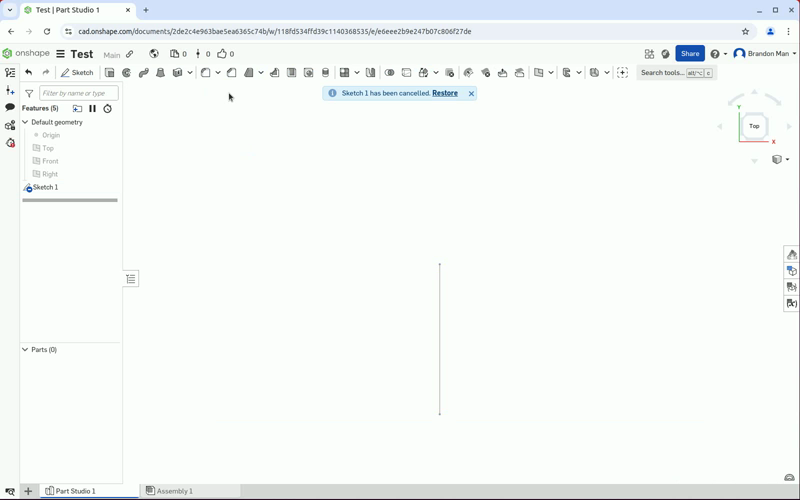
key(shift+s)
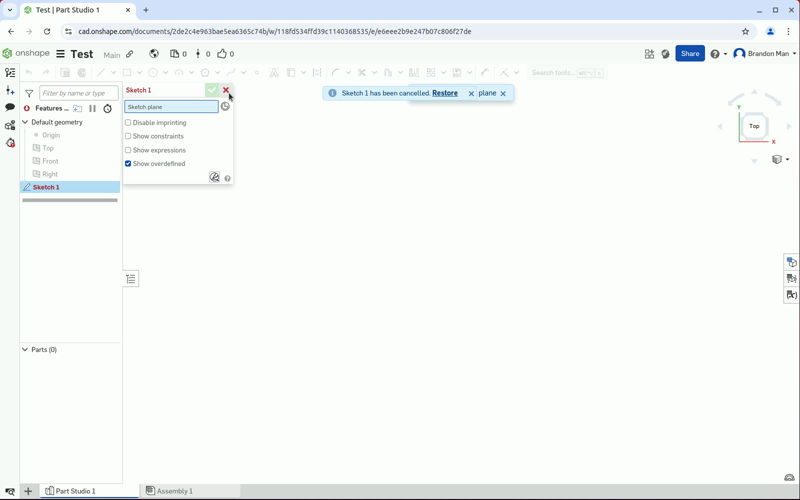
mouse_move(73, 150)
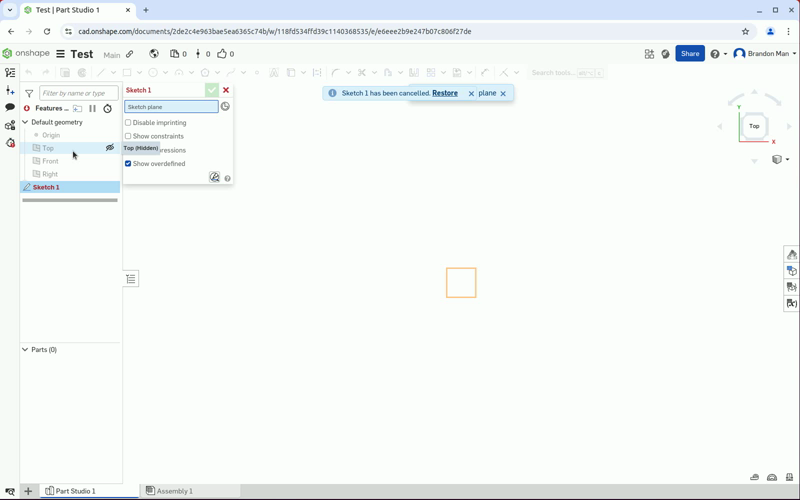
click(73, 150)
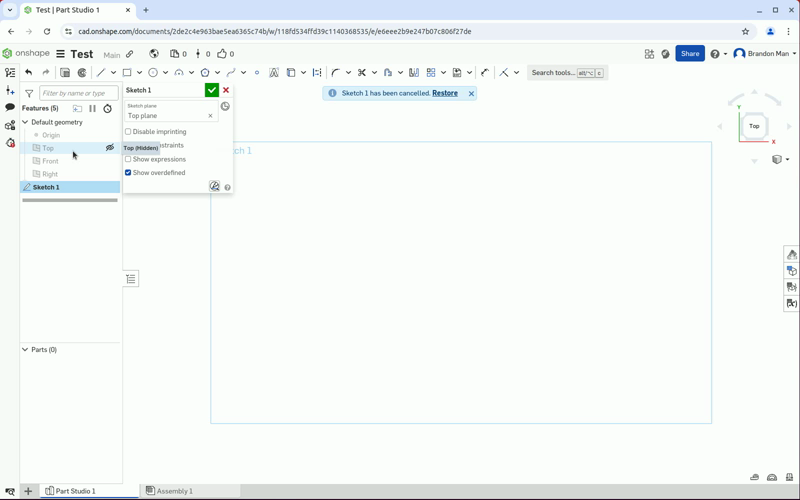
mouse_move(73, 352)
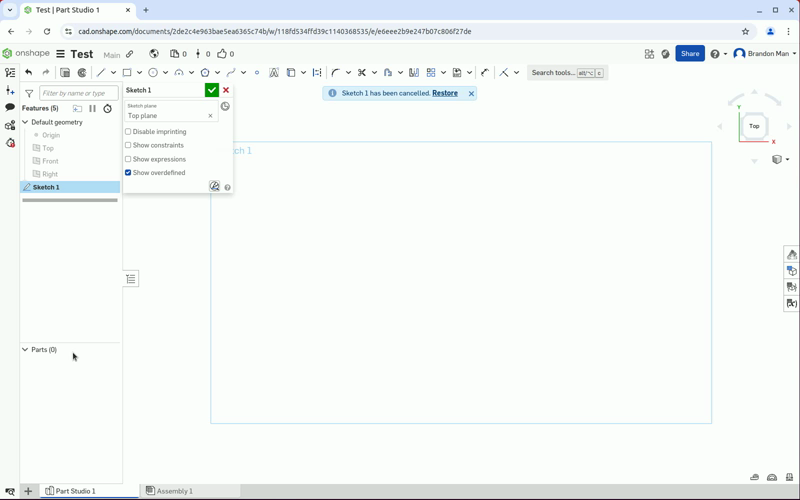
key(y)
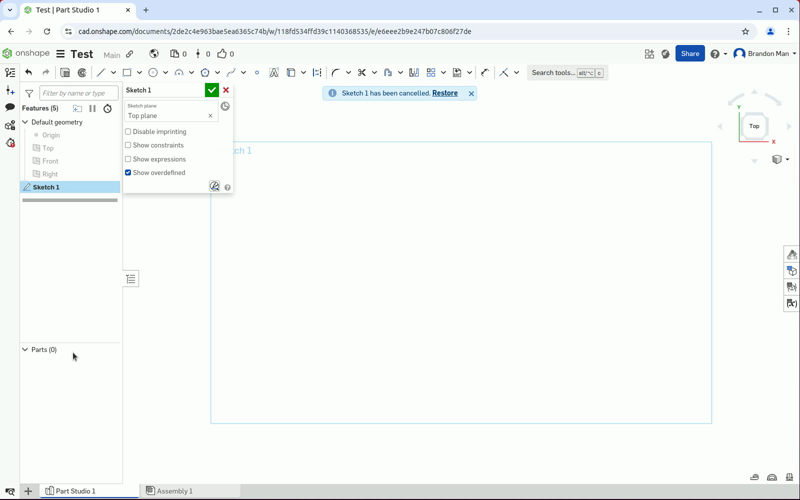
key(c)
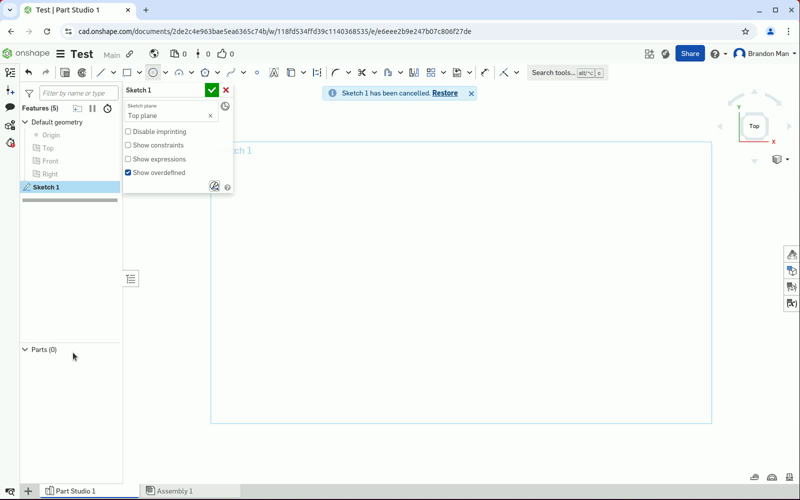
key_down(shift)
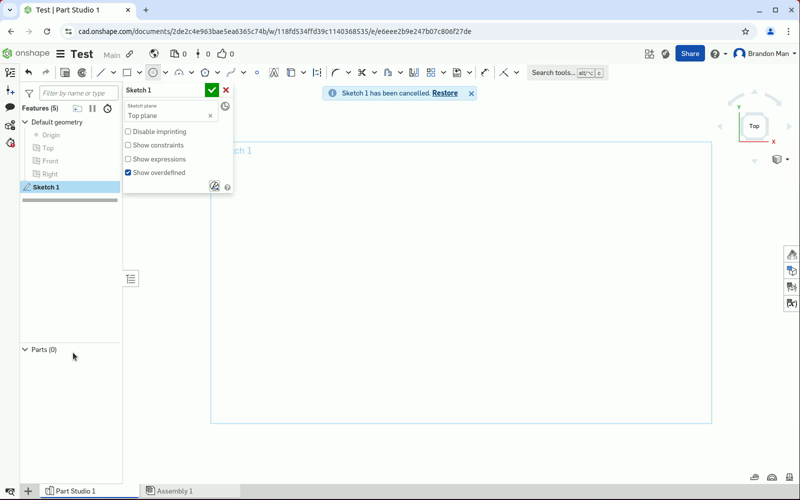
mouse_move(461, 282)
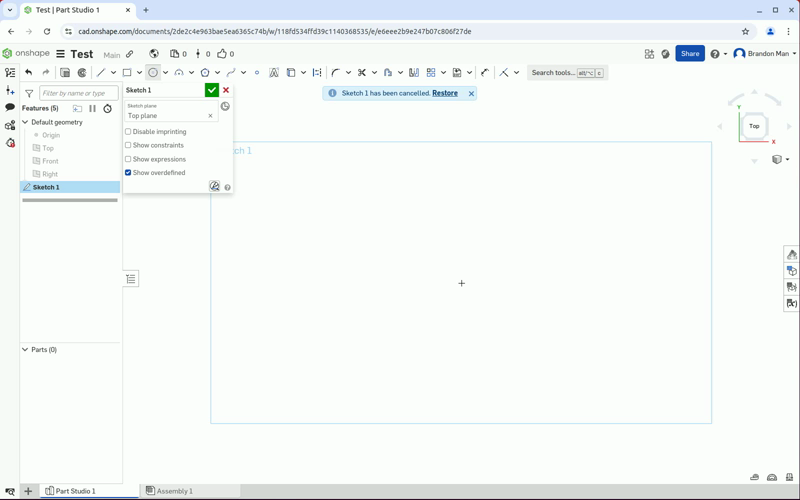
click(461, 282)
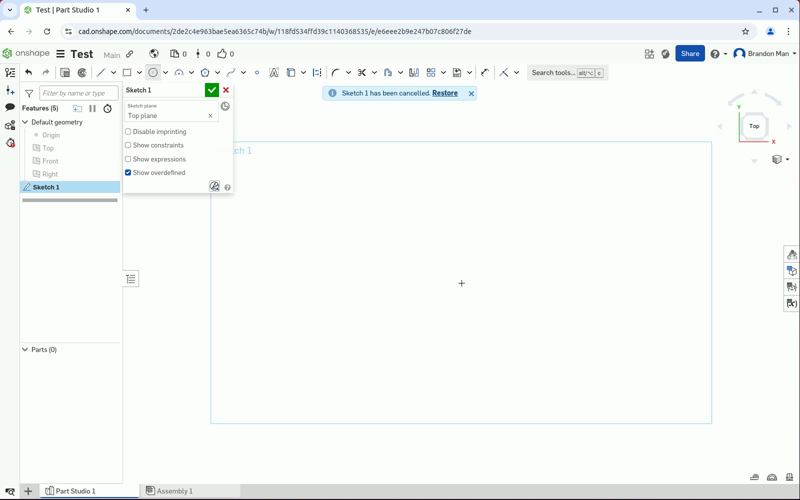
key_up(shift)
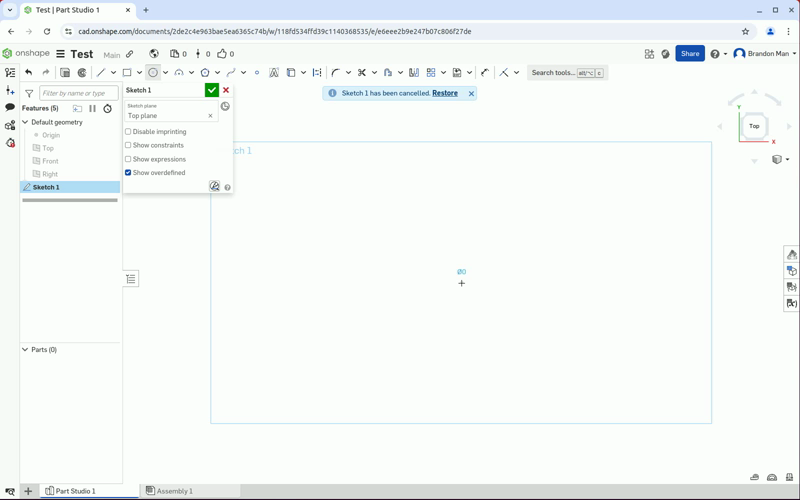
mouse_move(559, 282)
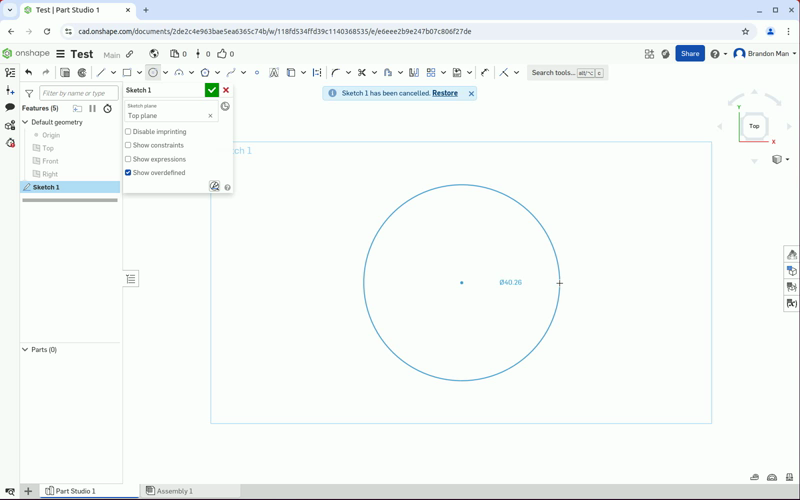
click(559, 282)
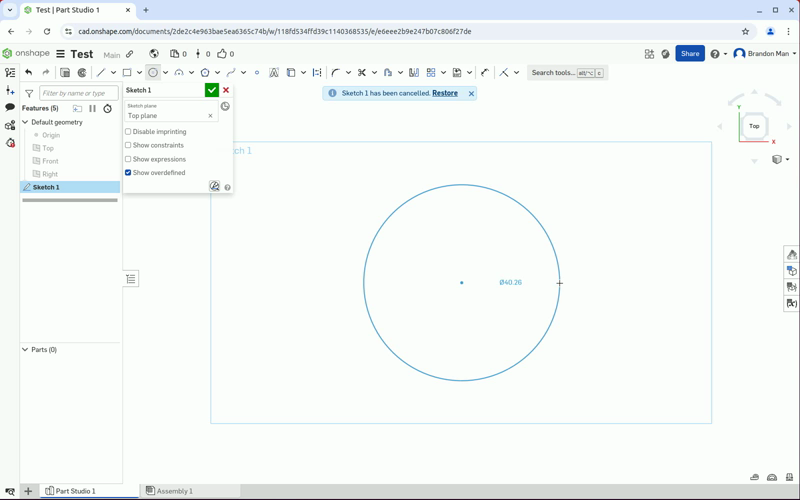
key(esc)
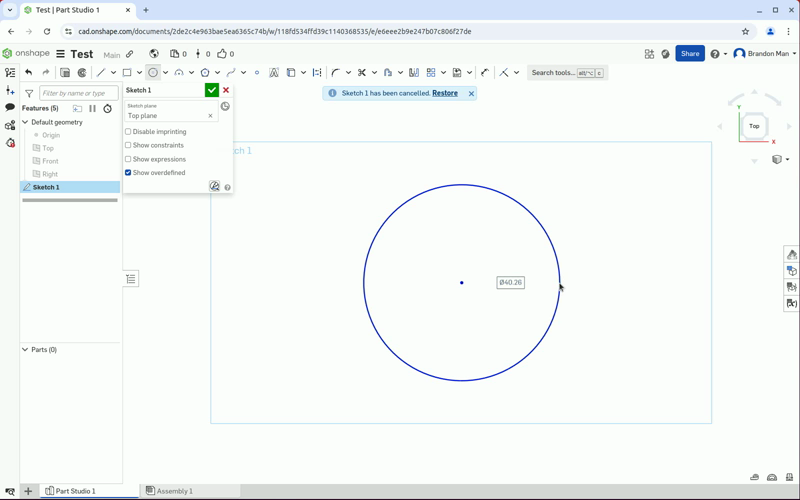
key(c)
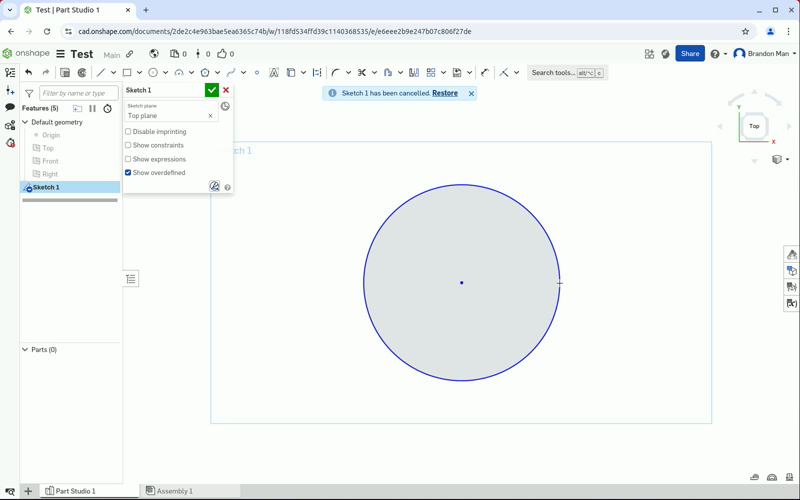
key_down(shift)
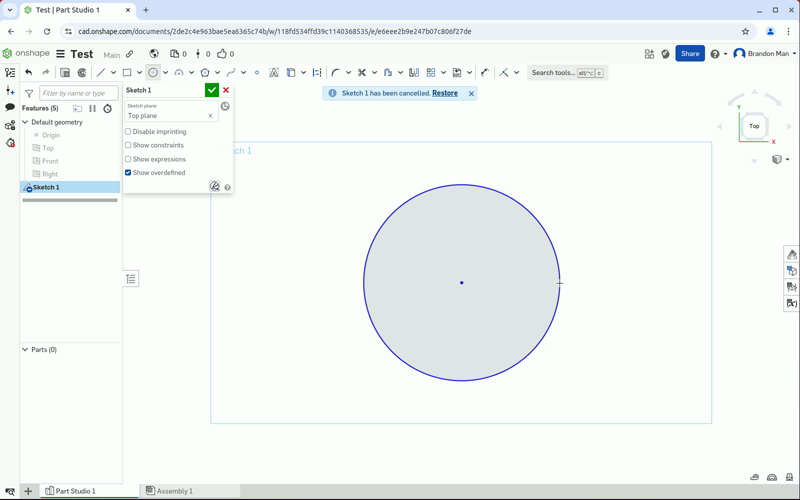
mouse_move(461, 282)
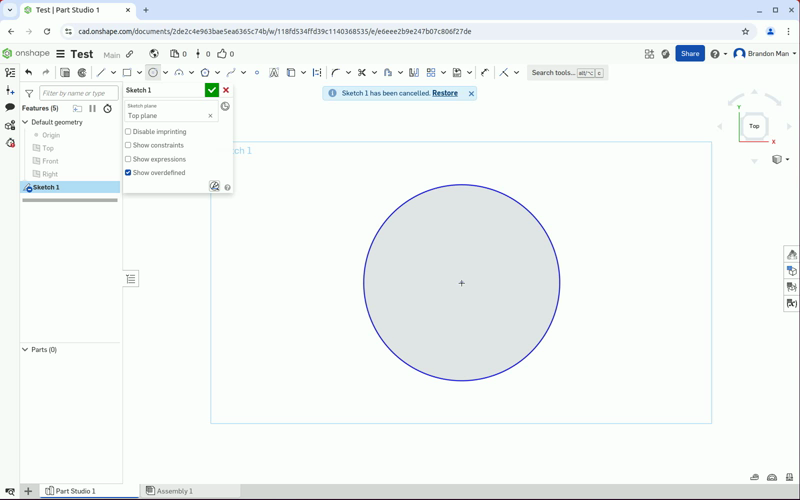
click(461, 282)
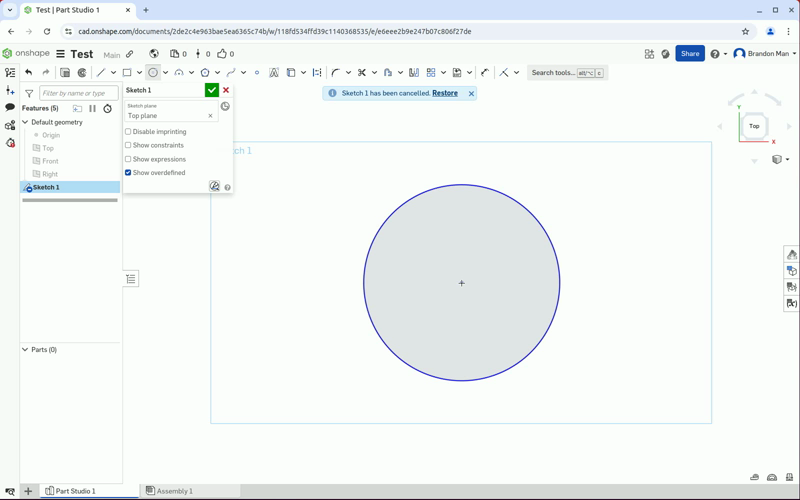
key_up(shift)
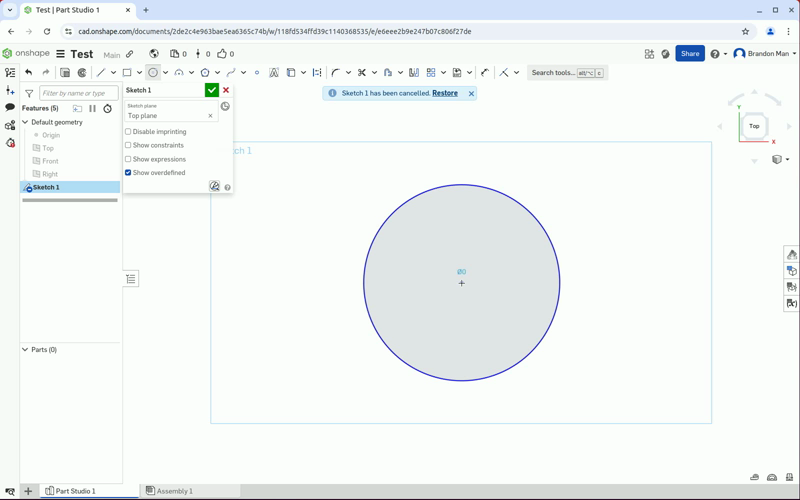
mouse_move(497, 282)
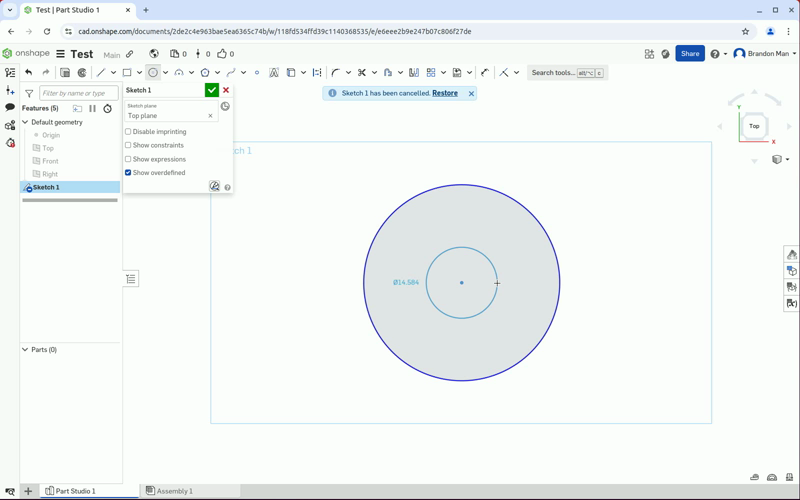
click(497, 282)
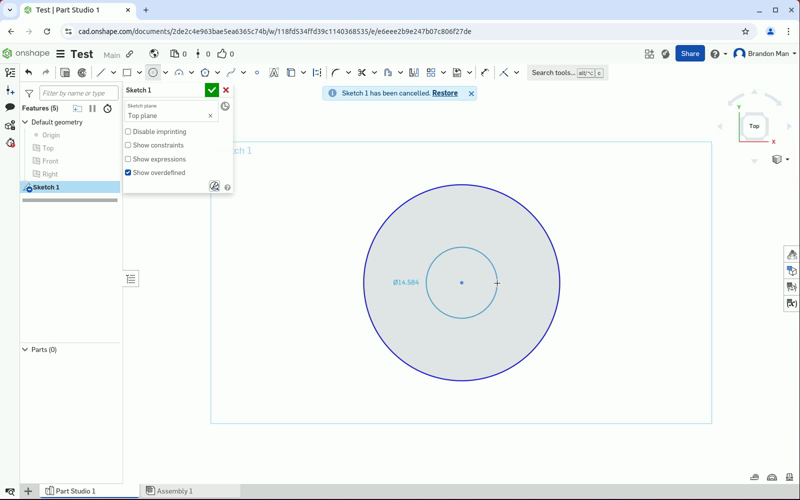
key(esc)
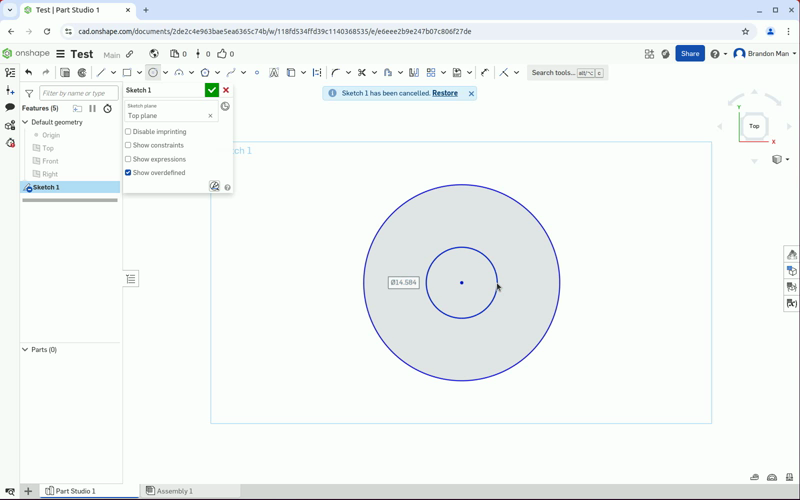
mouse_move(518, 246)
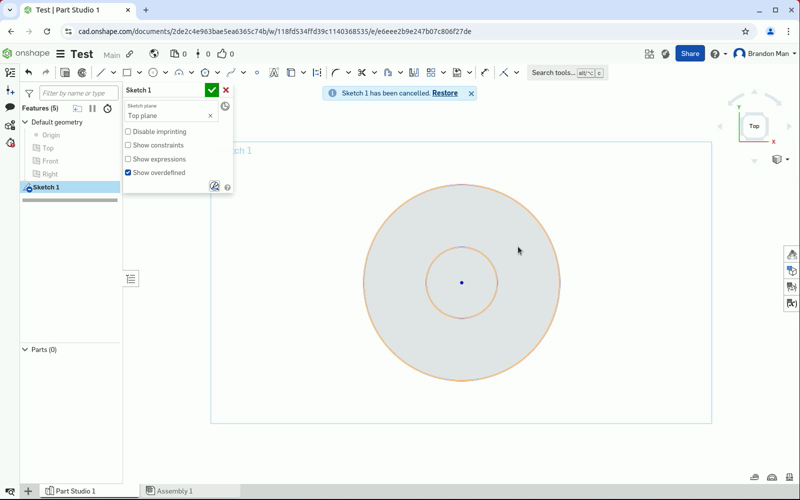
click(518, 246)
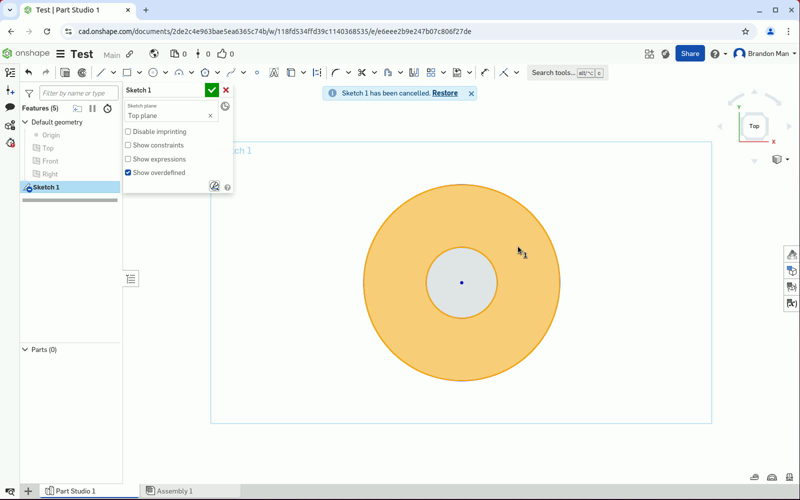
mouse_move(73, 352)
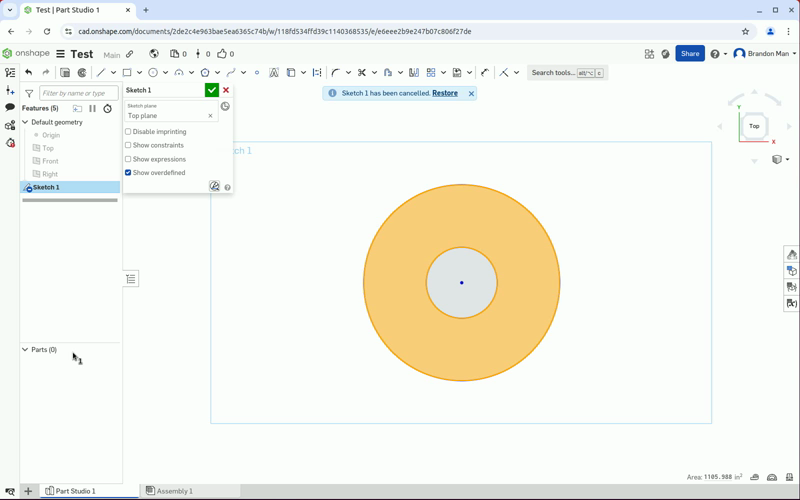
key(shift+y)
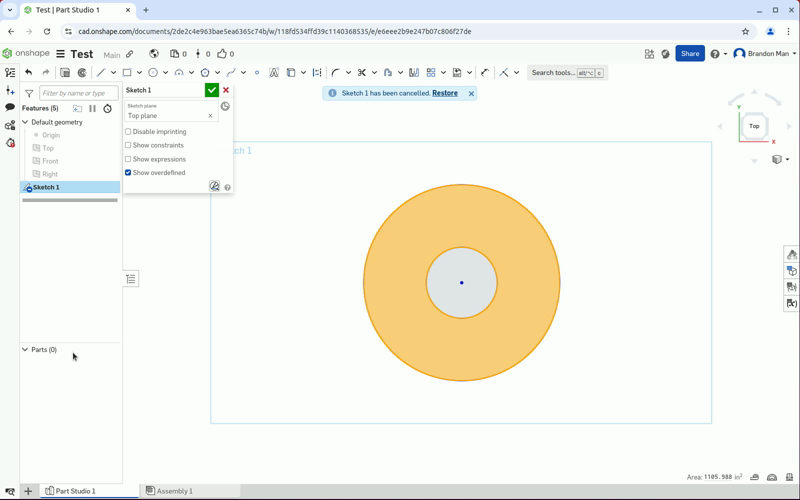
key(shift+e)
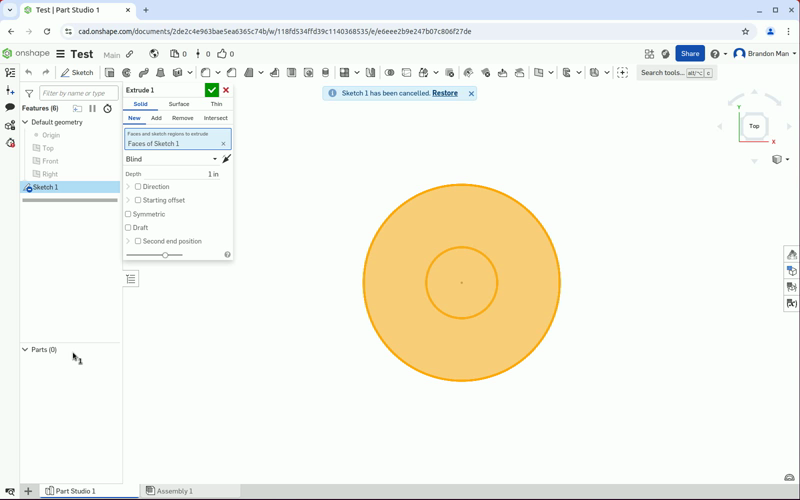
mouse_move(143, 106)
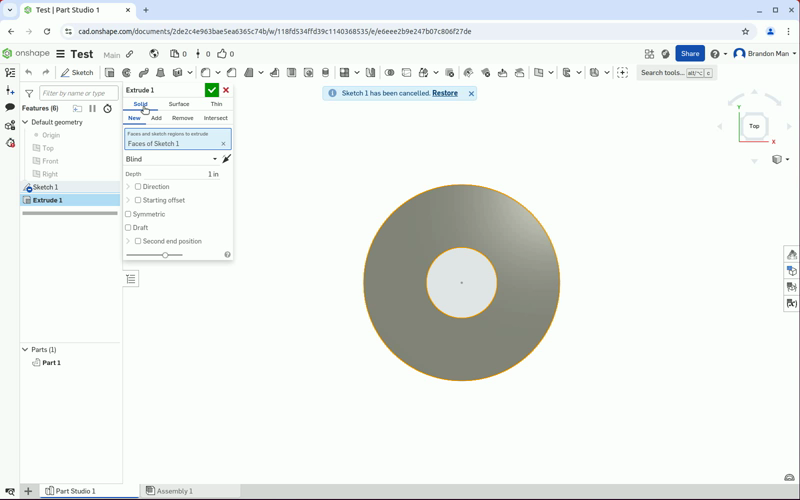
click(143, 106)
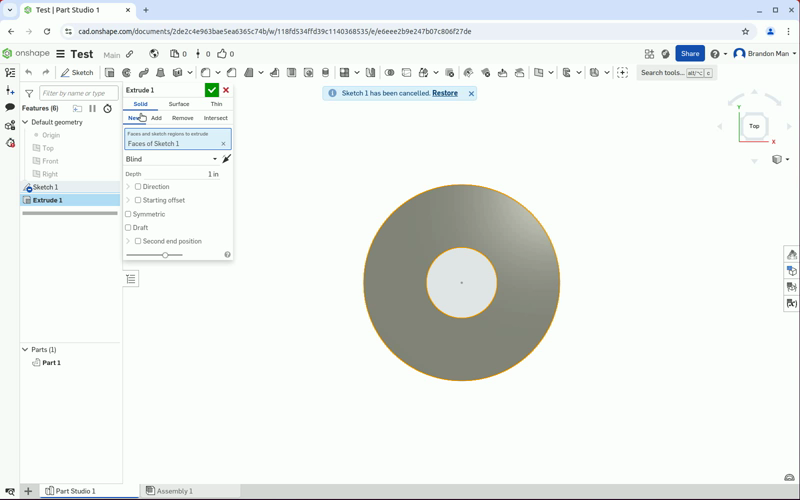
mouse_move(137, 120)
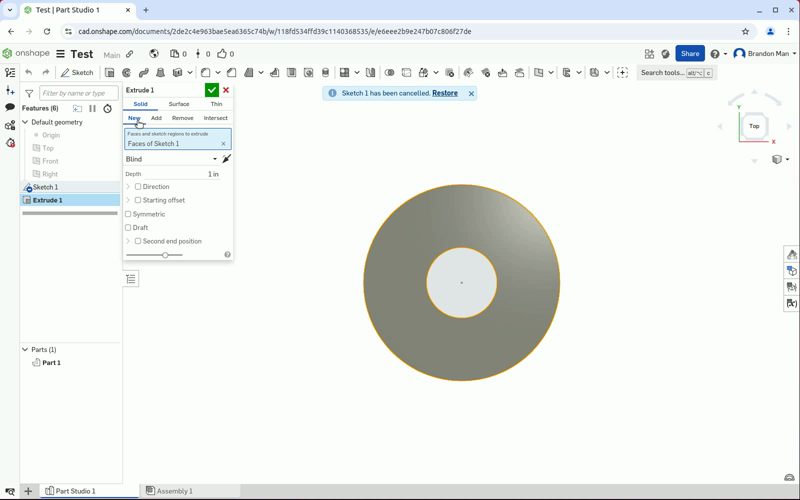
click(137, 120)
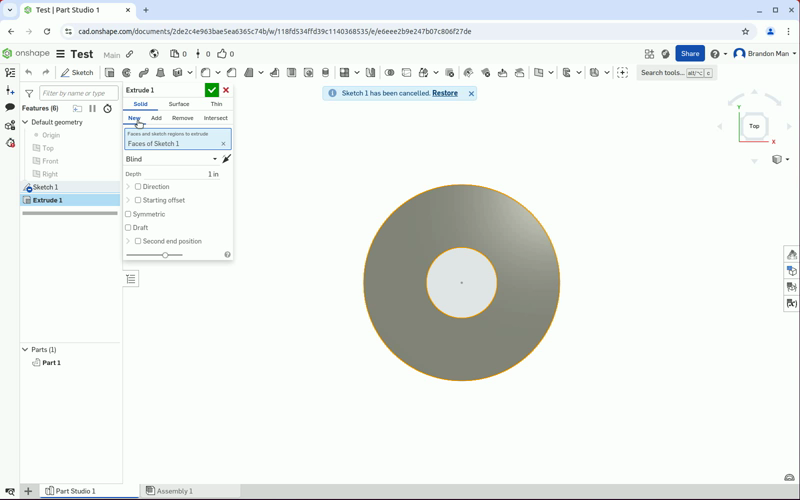
key(tab, 4)
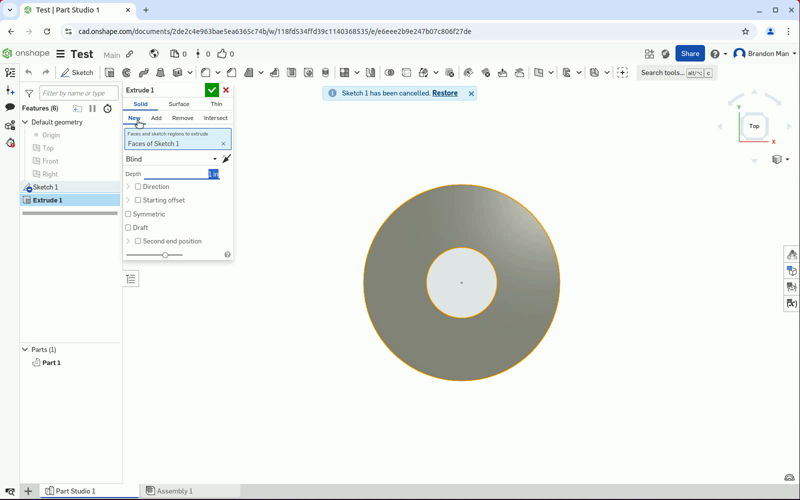
text(12.998)
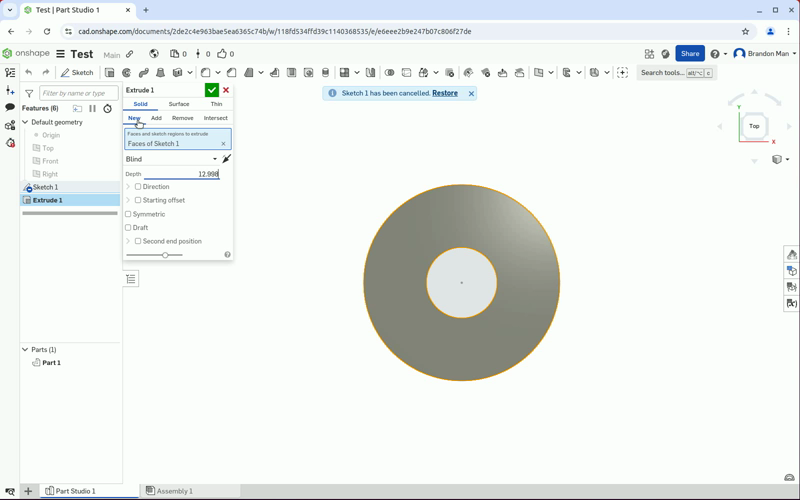
key(enter)
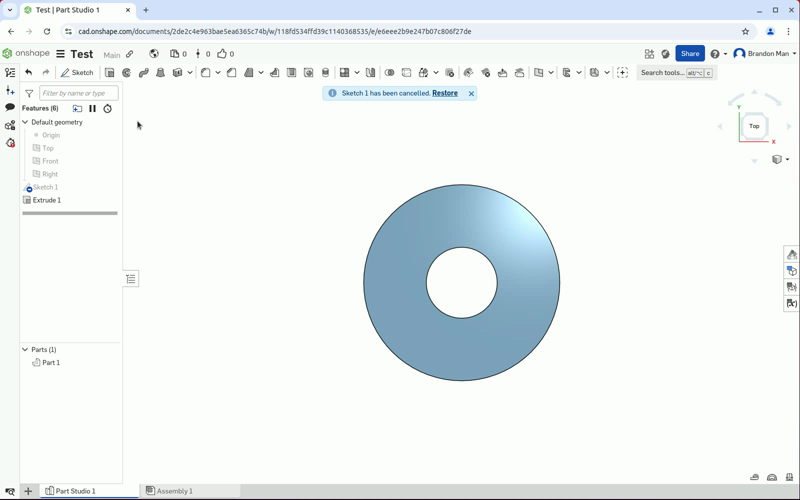
key(shift+h)
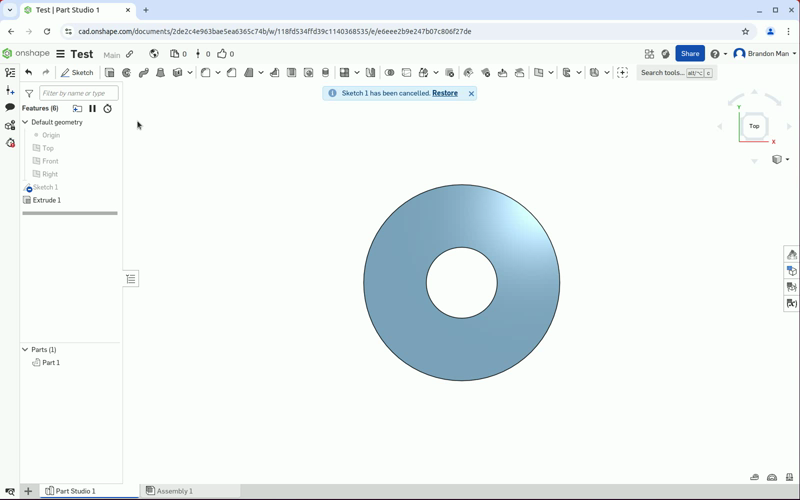
key(shift+h)
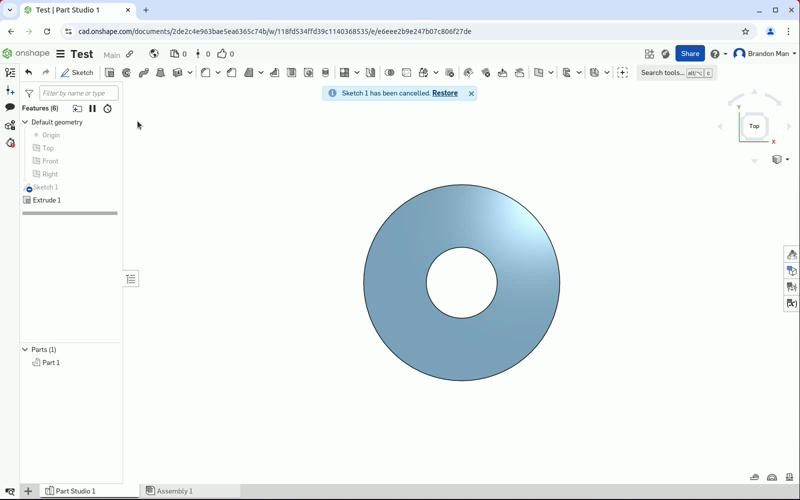
mouse_move(73, 189)
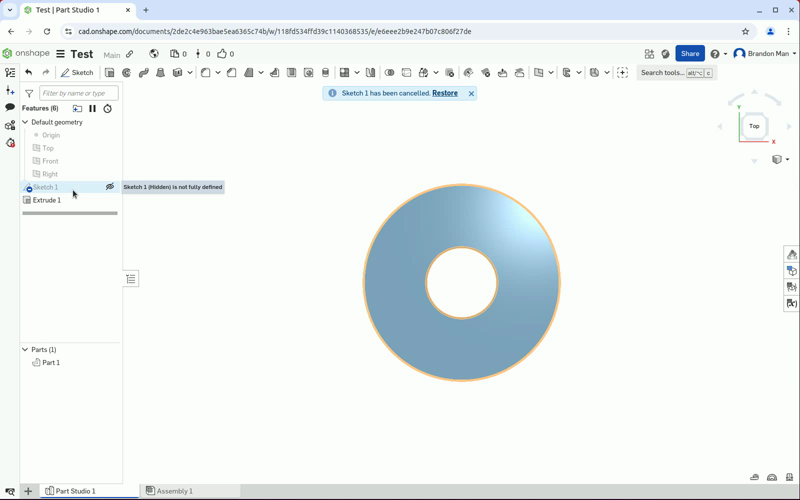
click(73, 189)
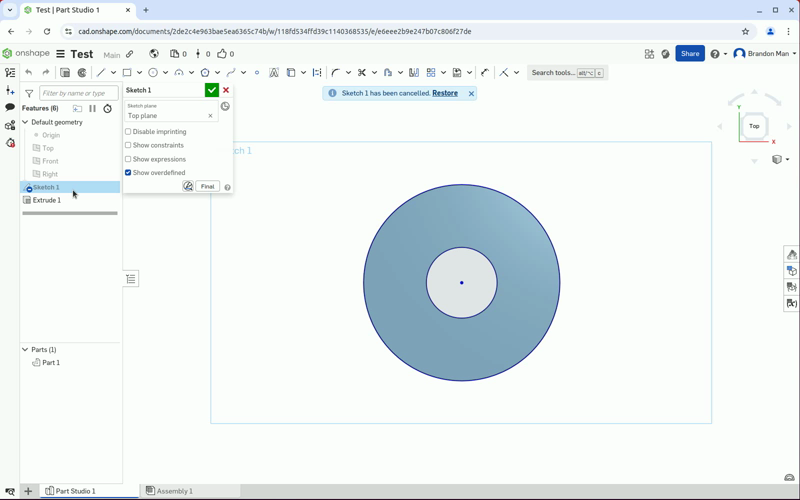
mouse_move(229, 92)
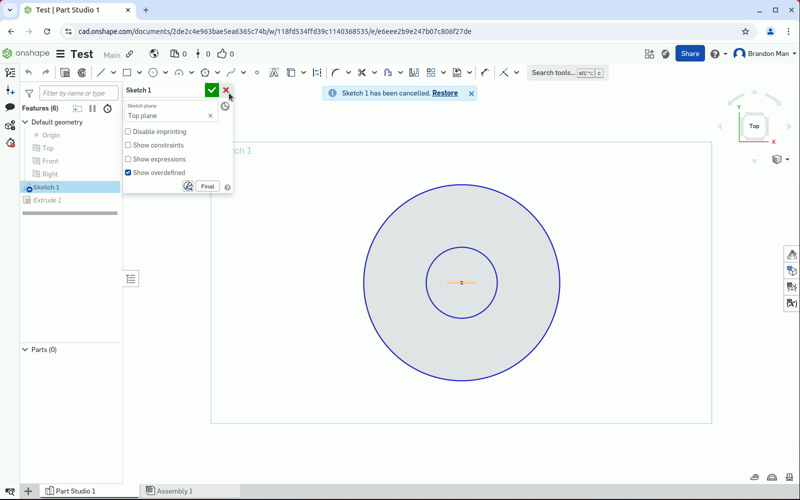
click(229, 92)
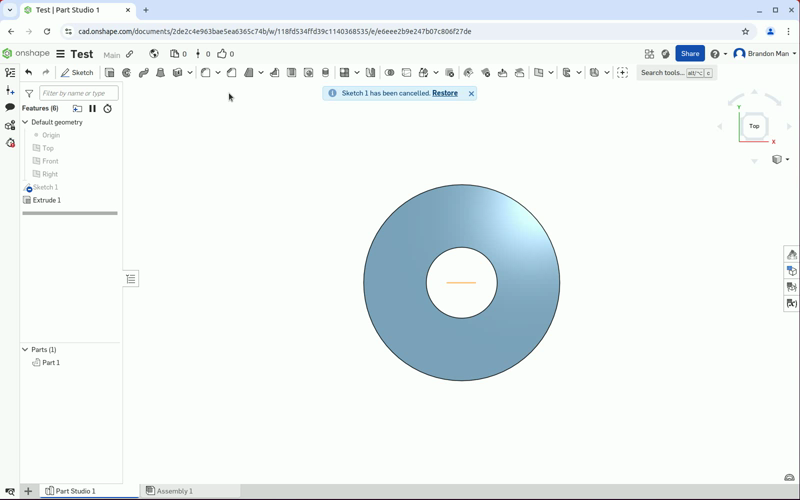
mouse_move(541, 75)
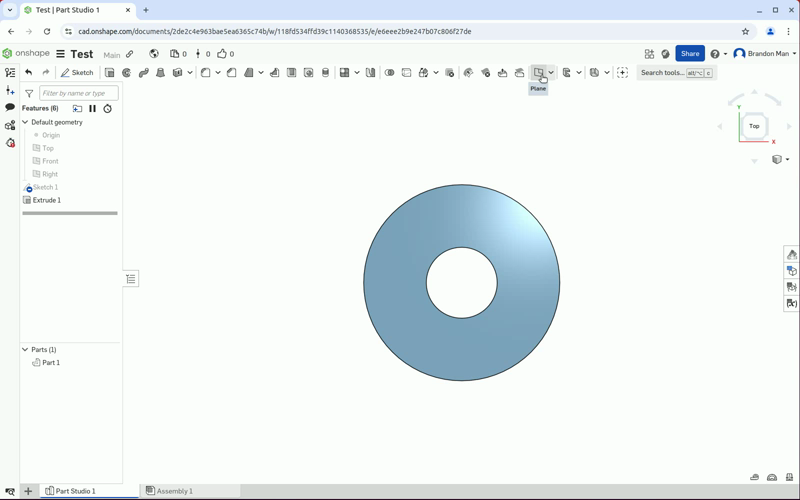
click(541, 75)
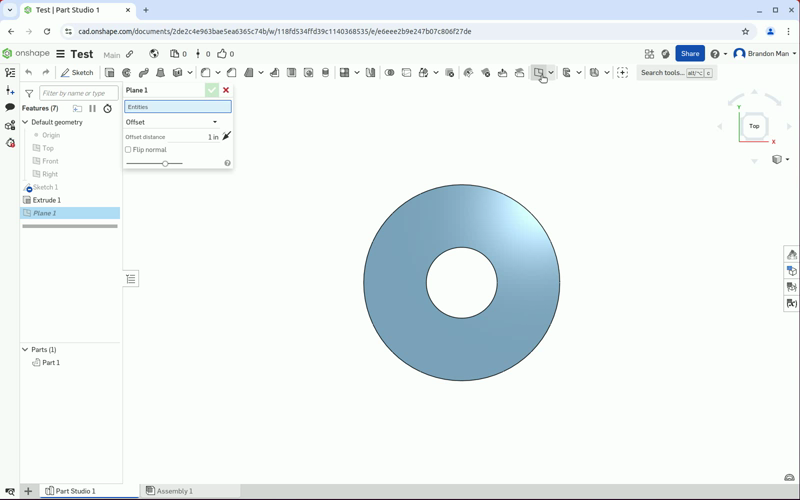
mouse_move(73, 150)
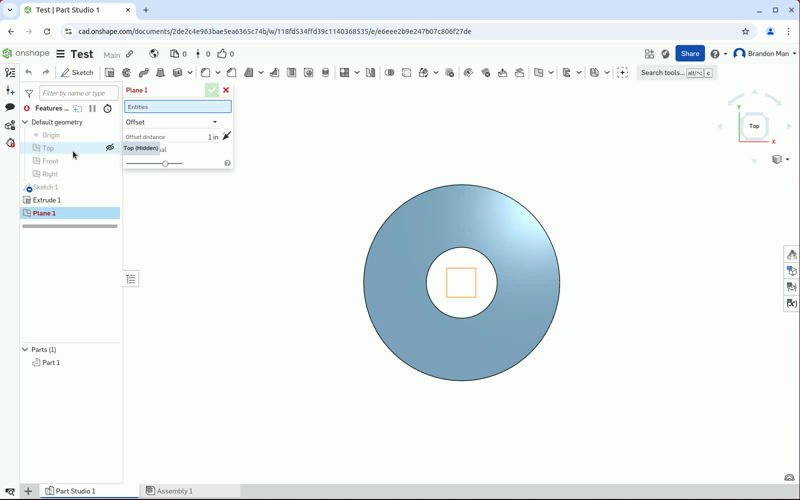
click(73, 150)
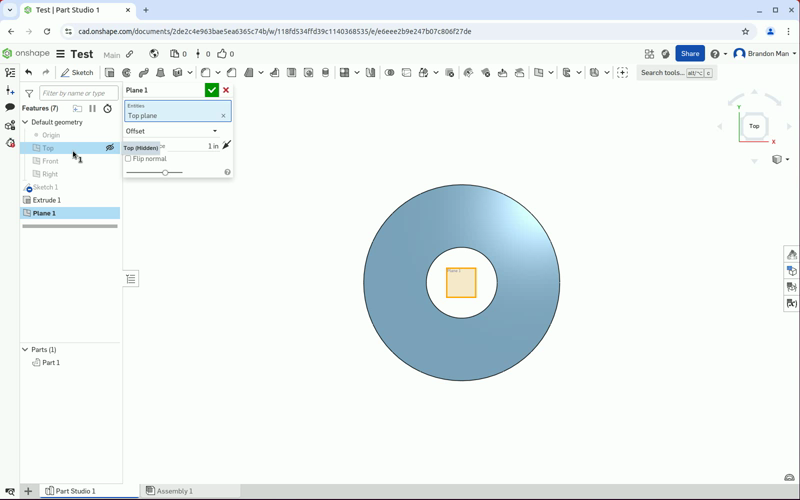
key(tab, 2)
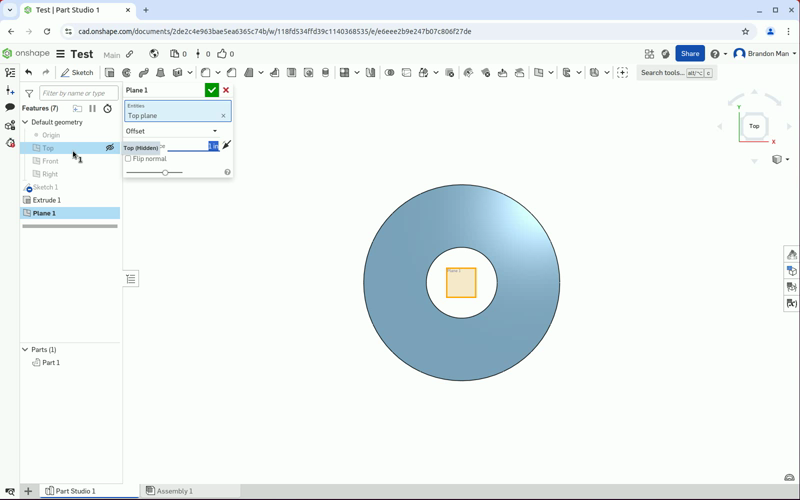
text(13.002)
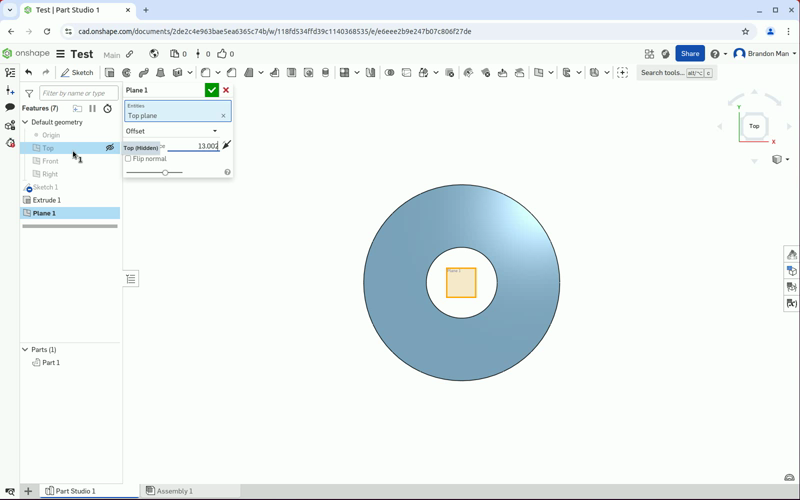
key(enter, 2)
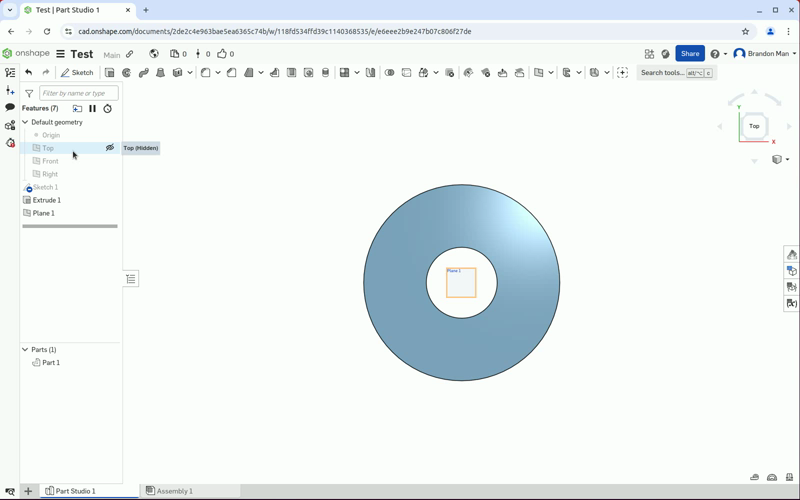
key(shift+s)
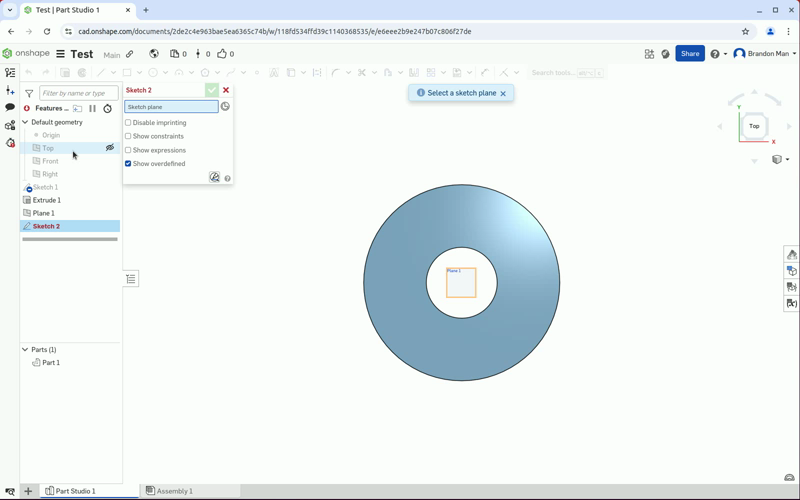
mouse_move(73, 215)
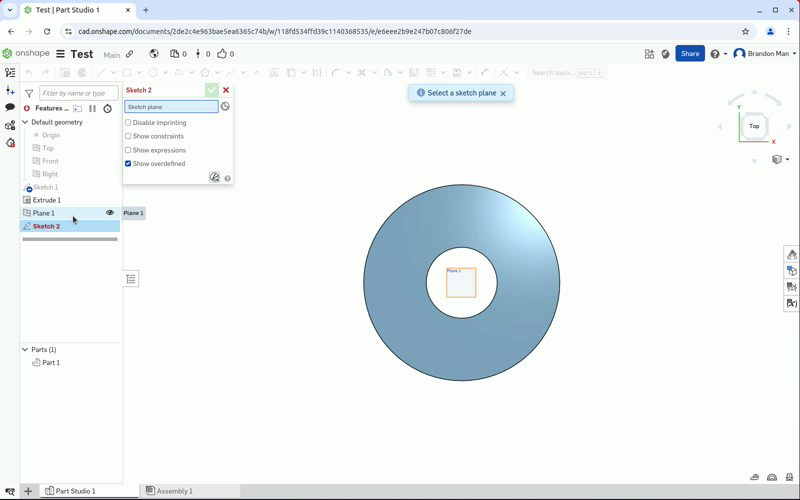
click(73, 215)
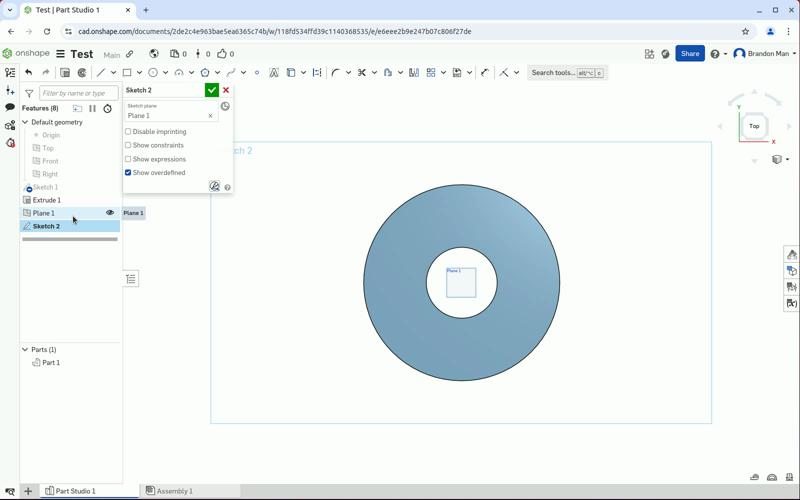
mouse_move(73, 352)
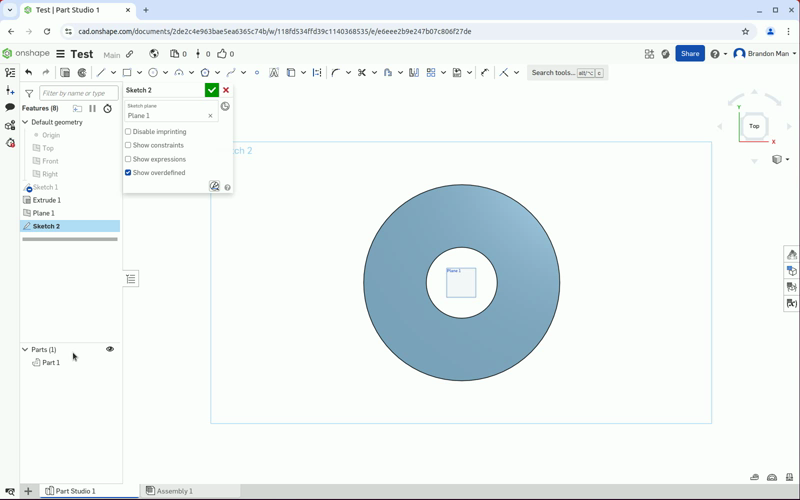
key(y)
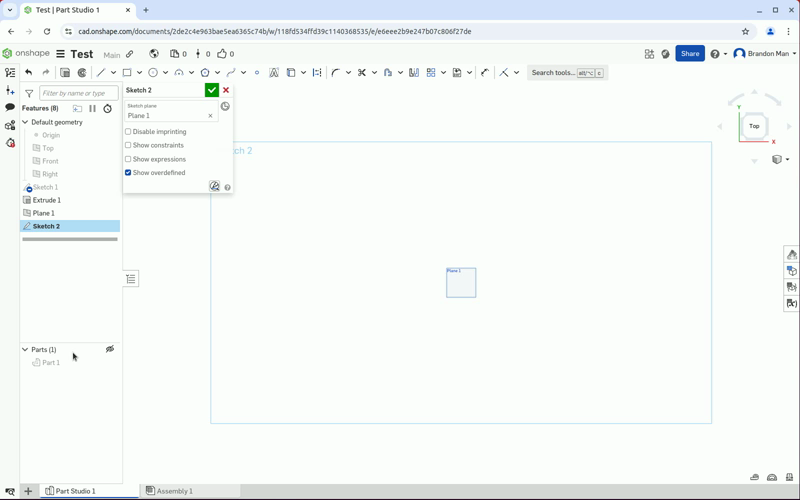
key(c)
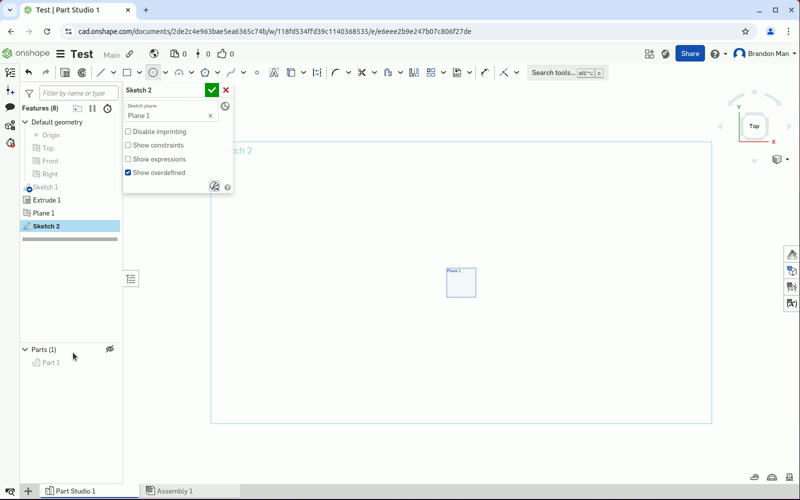
key_down(shift)
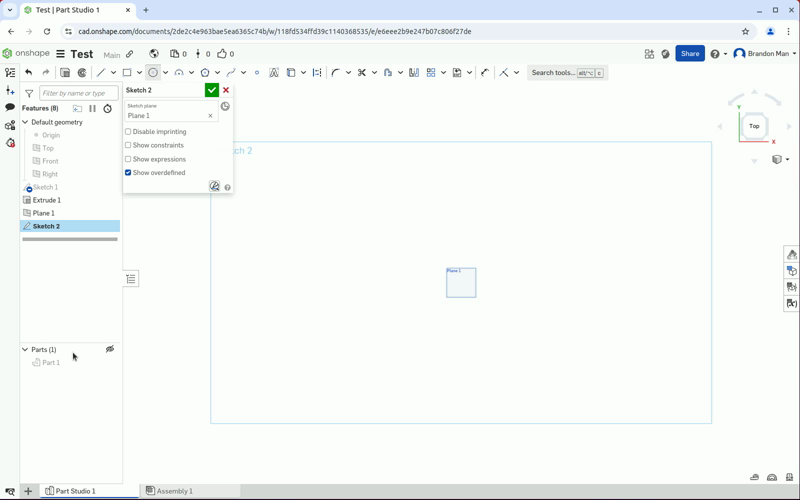
mouse_move(461, 282)
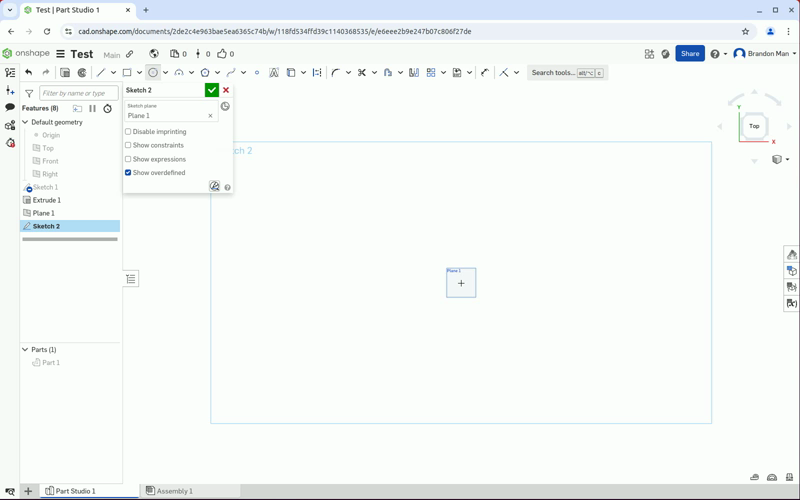
click(461, 282)
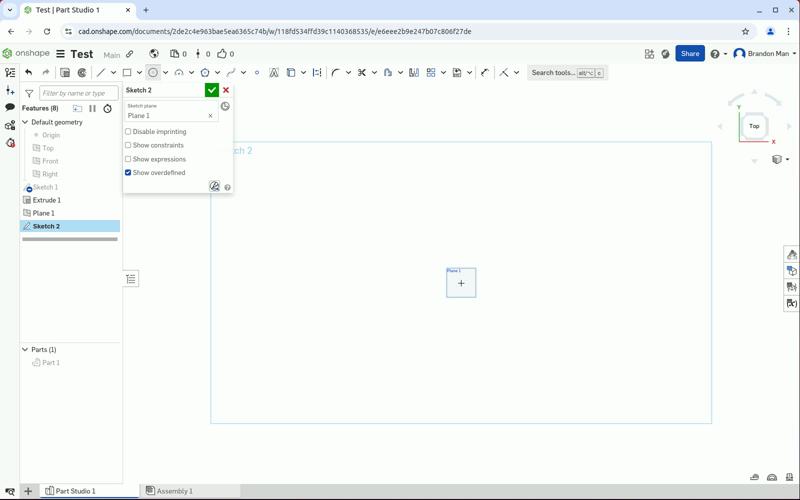
key_up(shift)
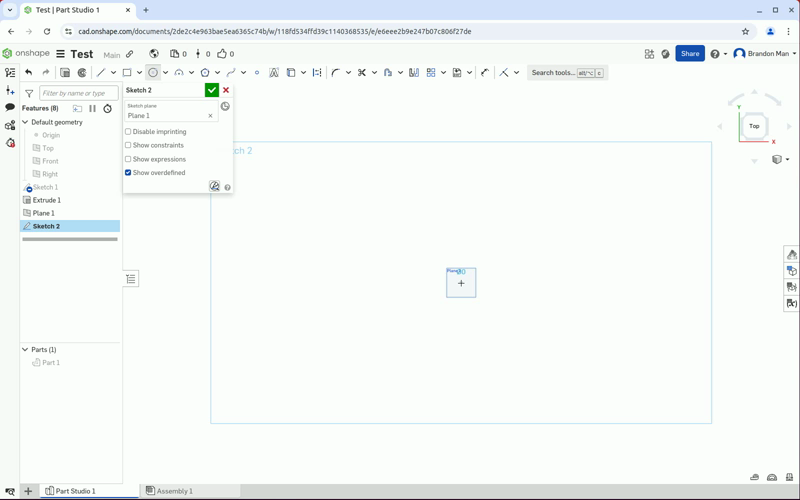
mouse_move(574, 282)
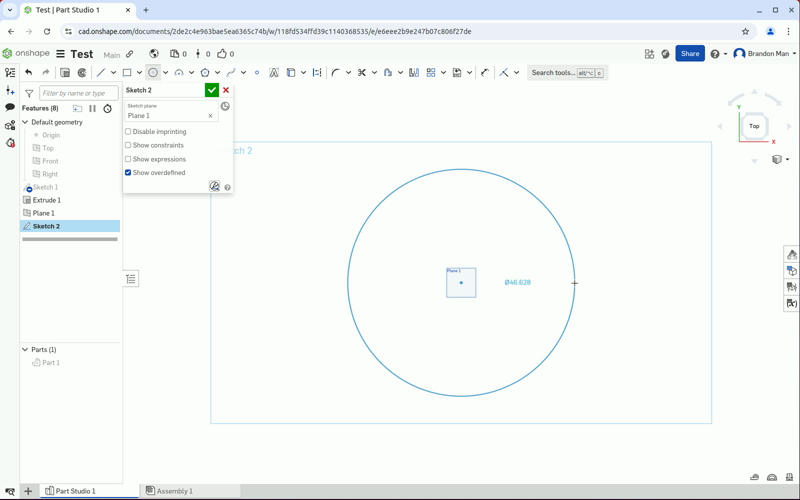
click(574, 282)
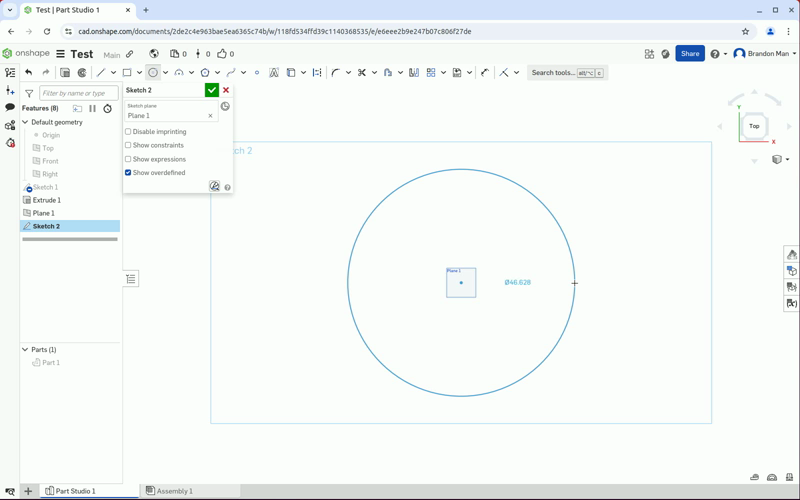
key(esc)
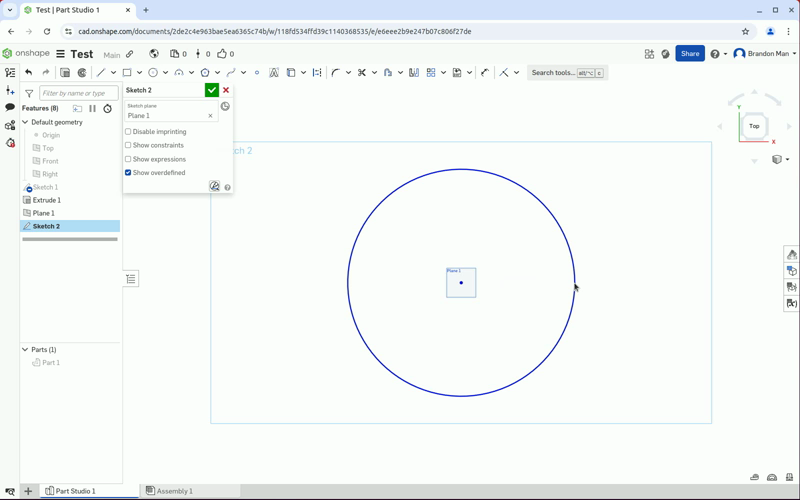
key(c)
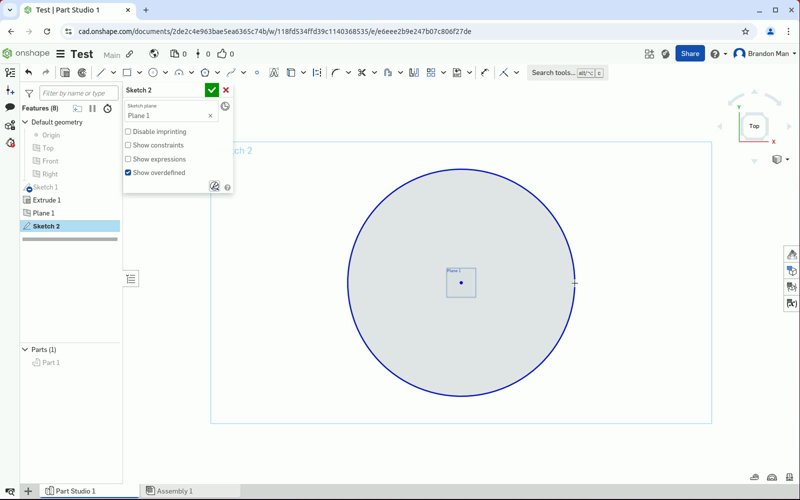
key_down(shift)
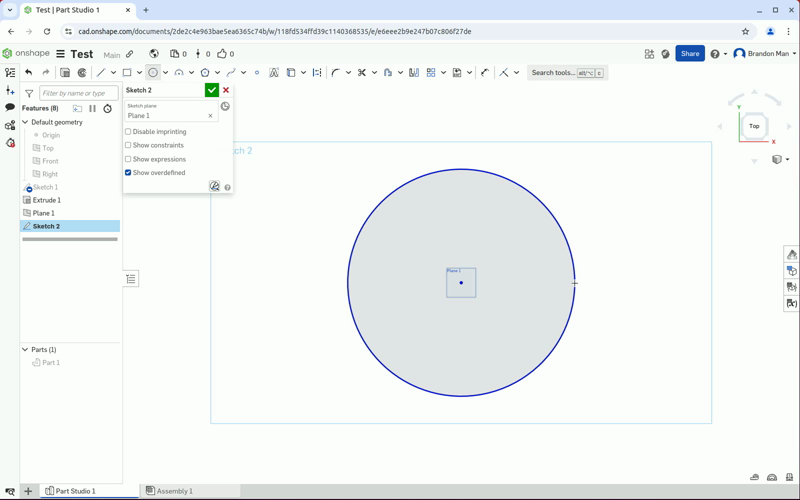
mouse_move(461, 282)
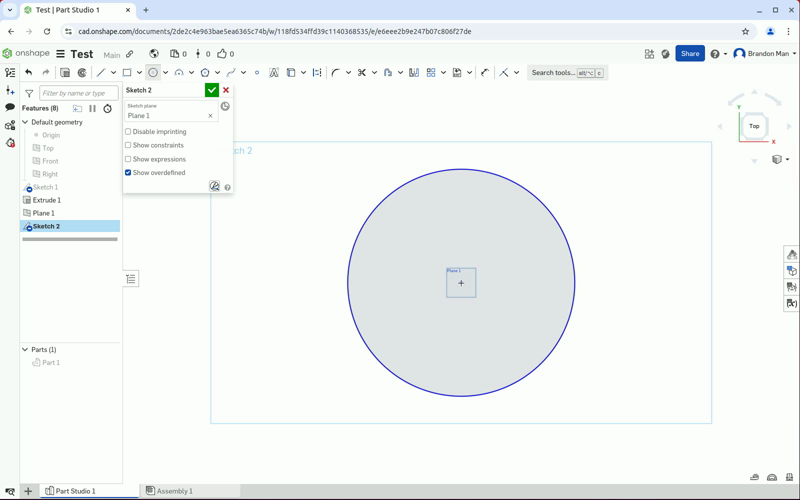
click(461, 282)
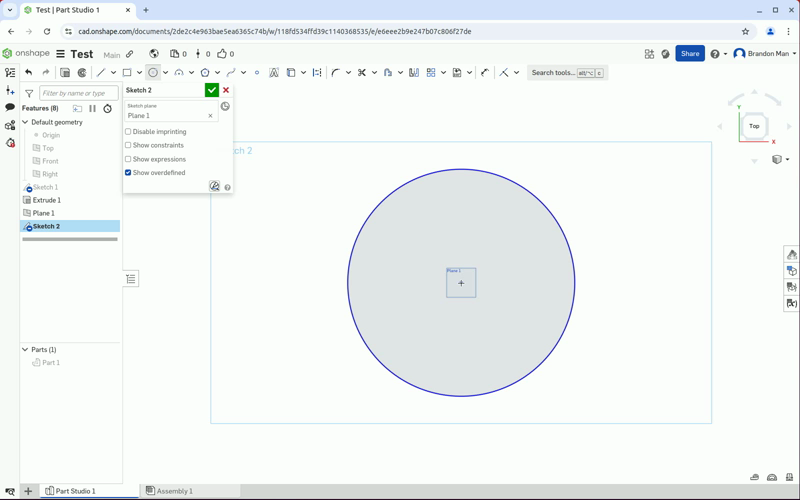
key_up(shift)
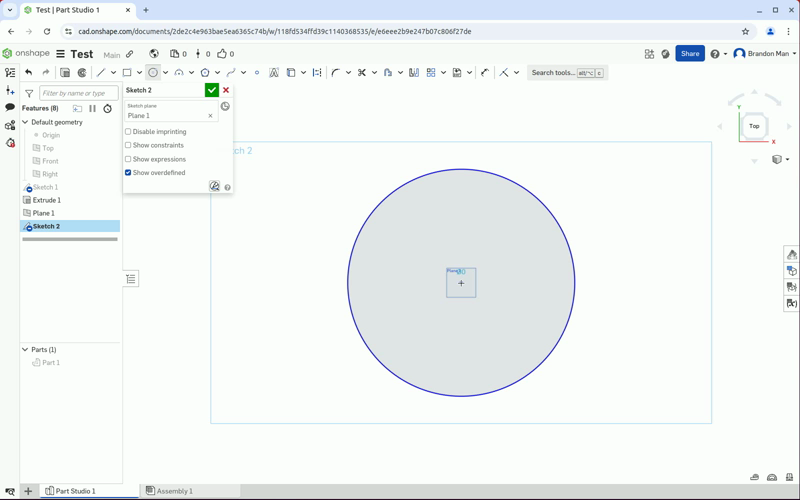
mouse_move(560, 282)
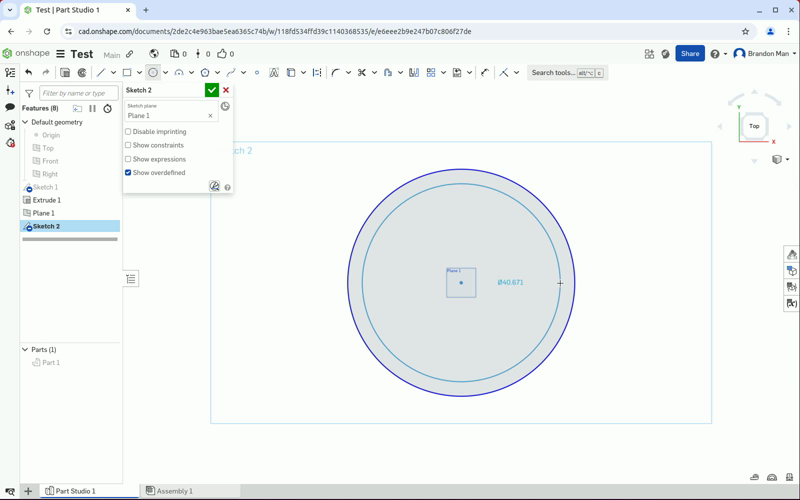
click(560, 282)
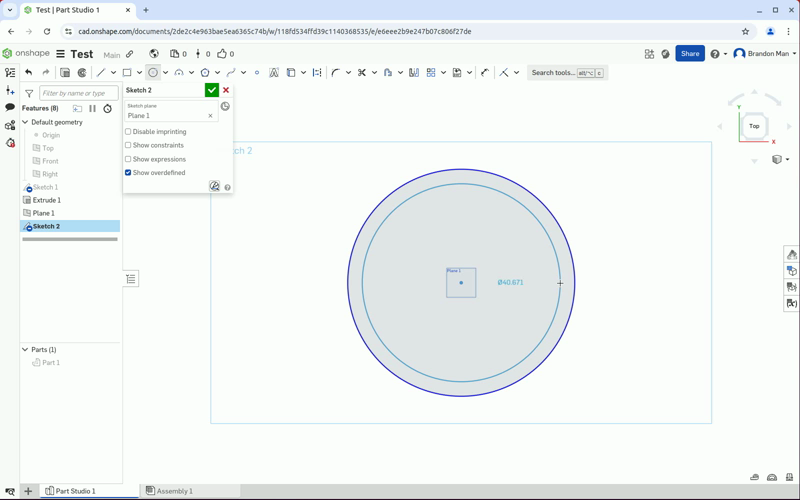
key(esc)
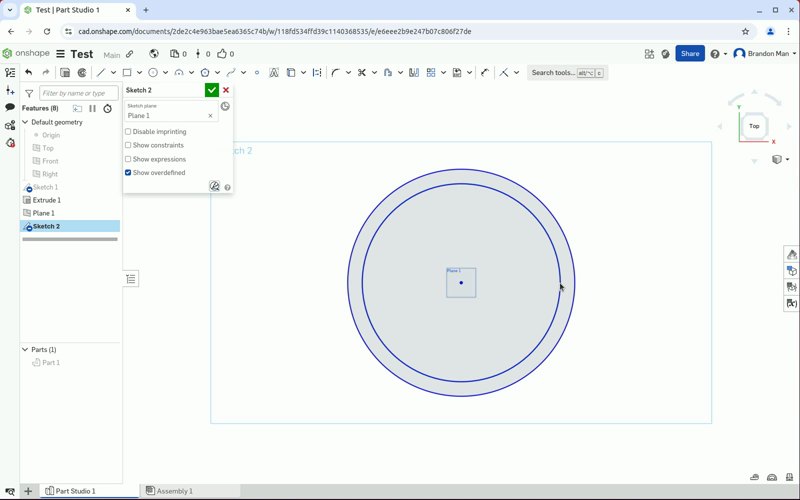
mouse_move(497, 182)
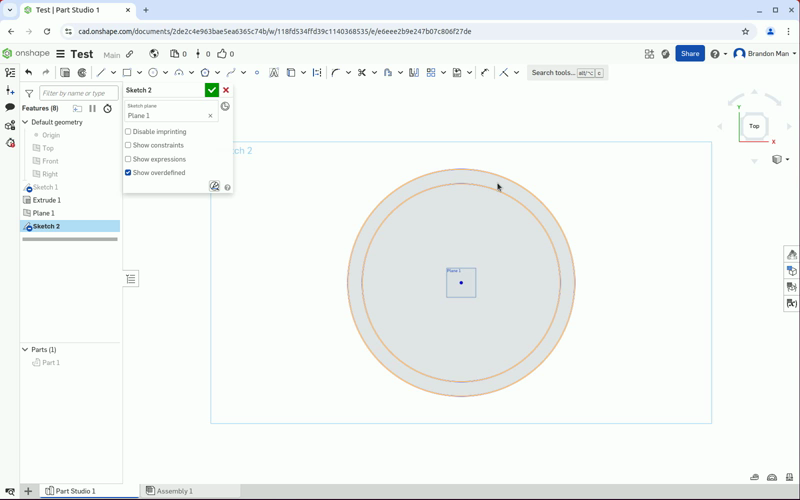
click(497, 182)
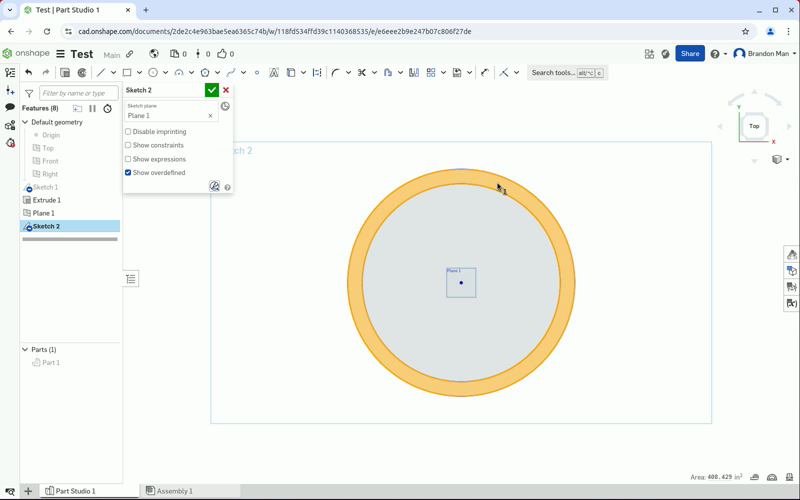
mouse_move(73, 352)
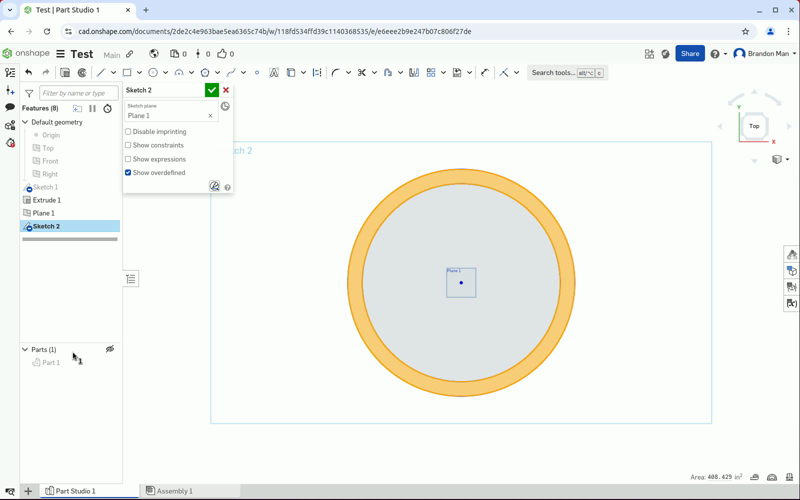
key(shift+y)
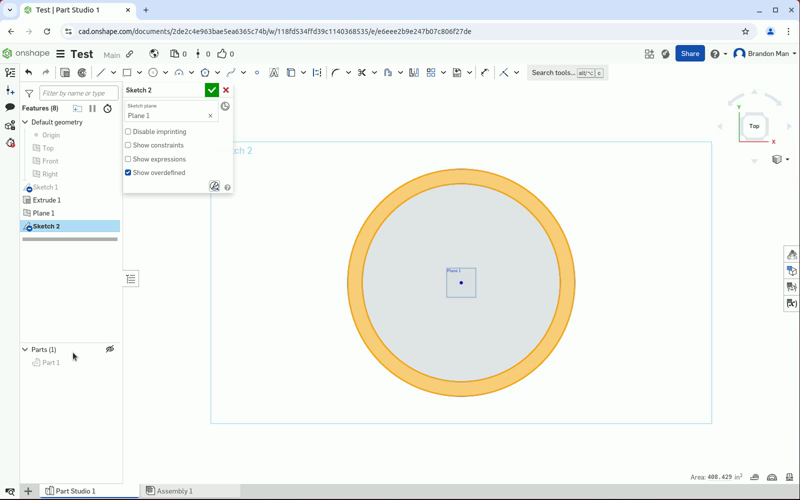
key(shift+e)
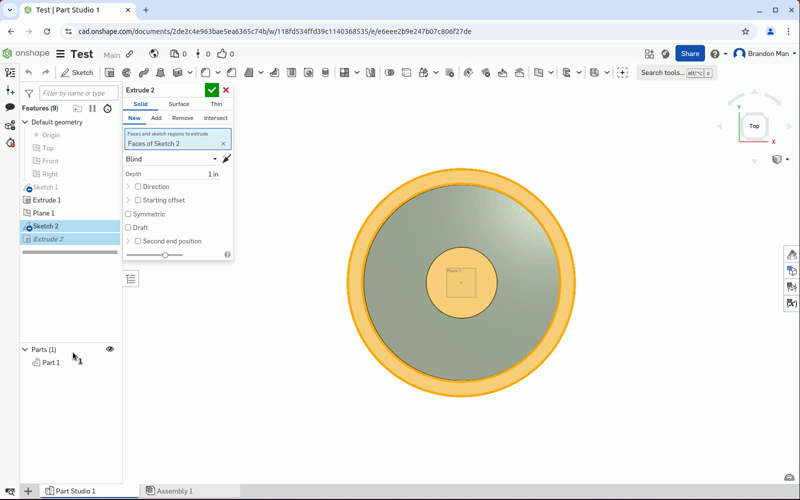
mouse_move(143, 106)
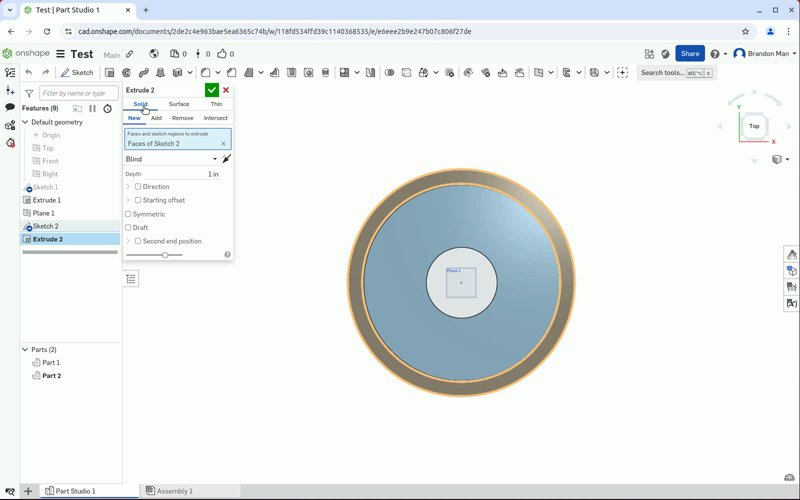
click(143, 106)
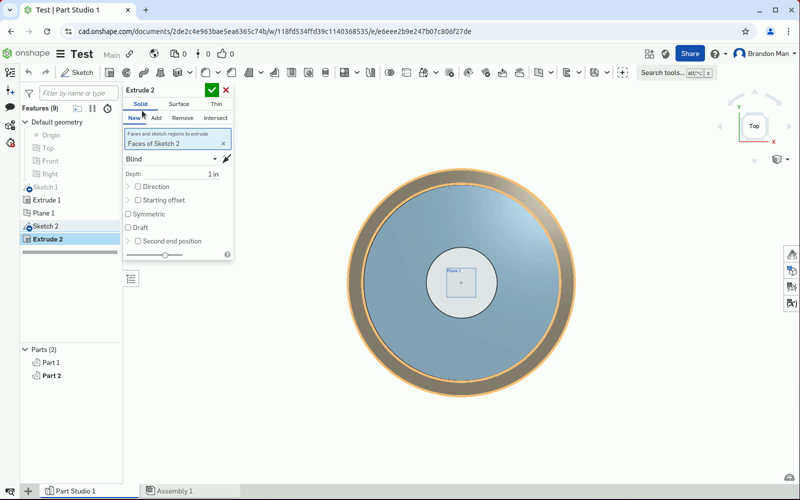
mouse_move(137, 120)
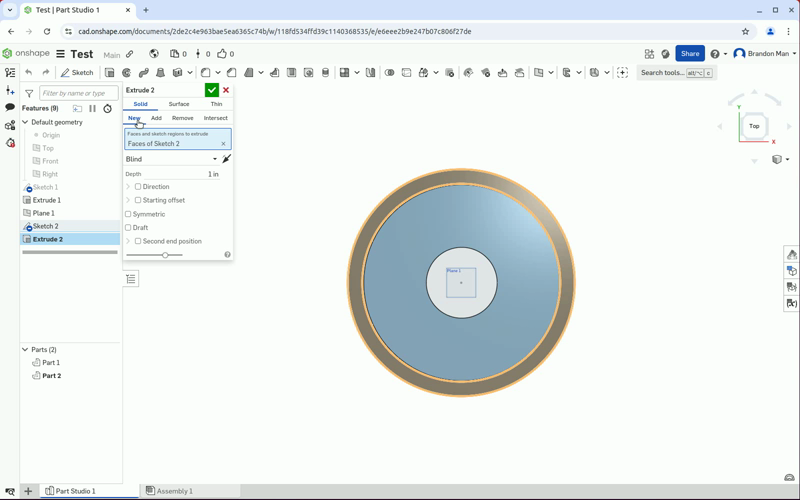
click(137, 120)
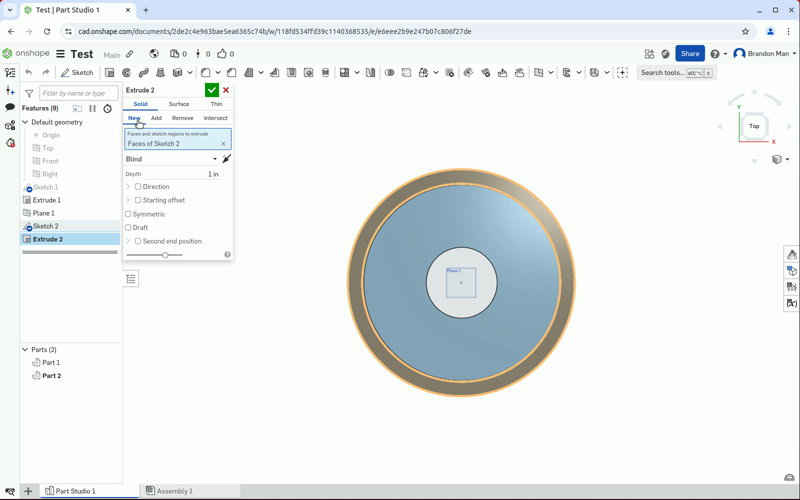
key(tab, 4)
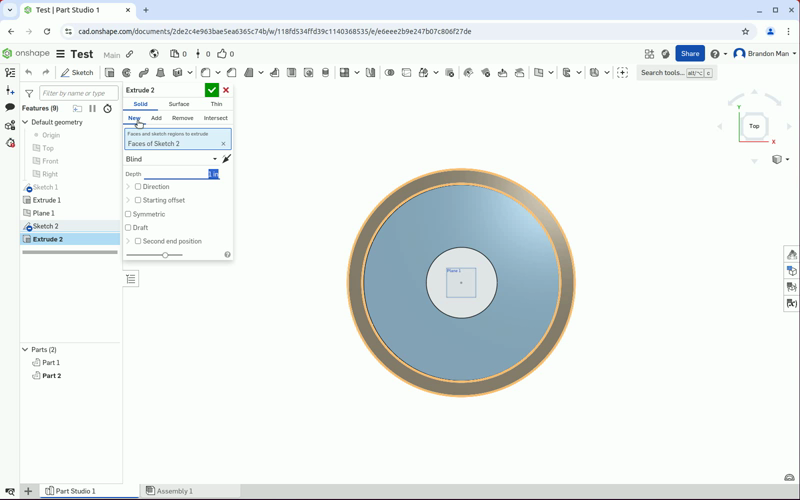
text(-2.889)
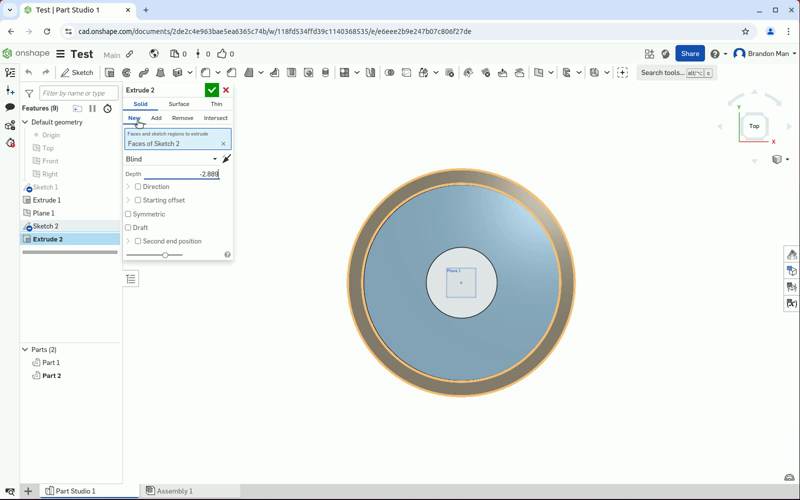
key(enter)
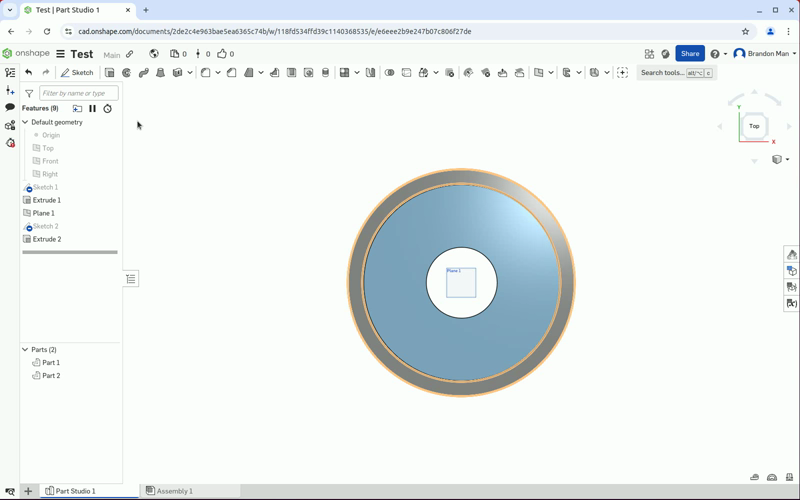
key(shift+h)
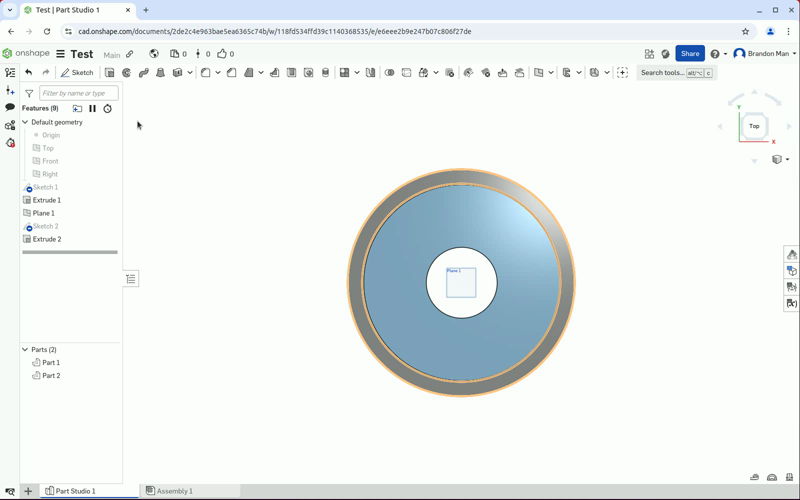
key(shift+h)
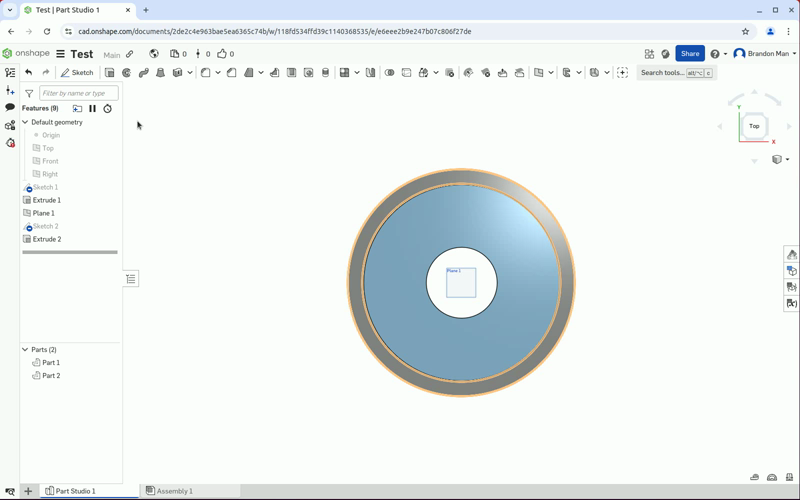
key(shift+7)
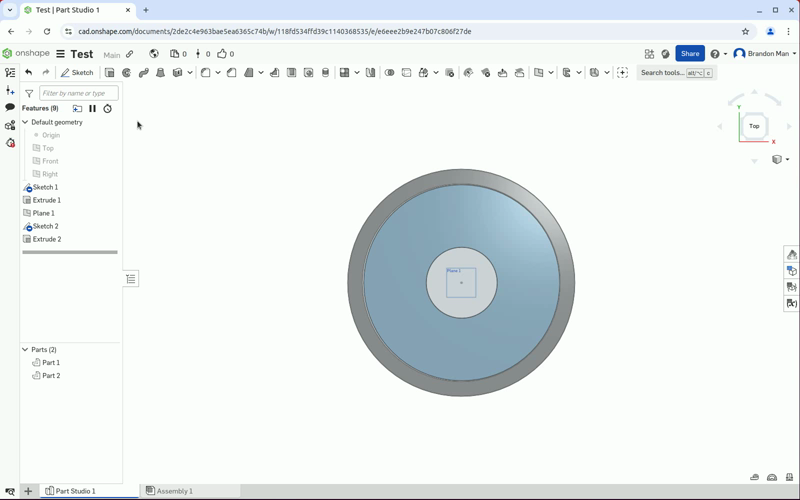
key(up, 3)
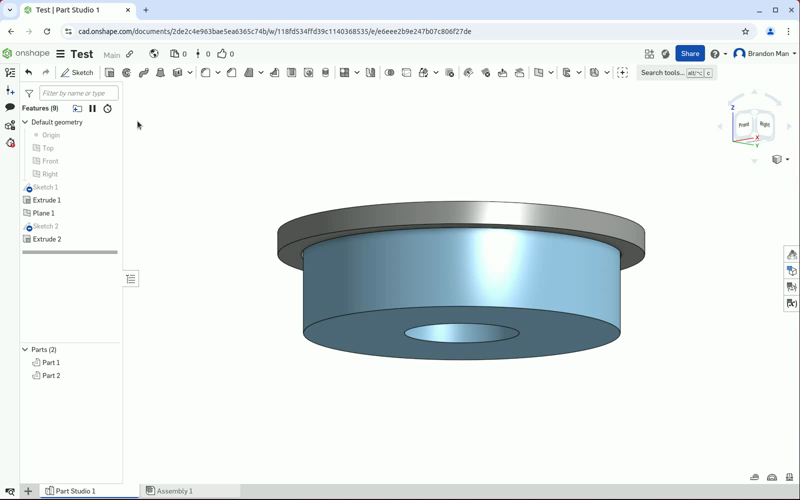
key(left, 3)
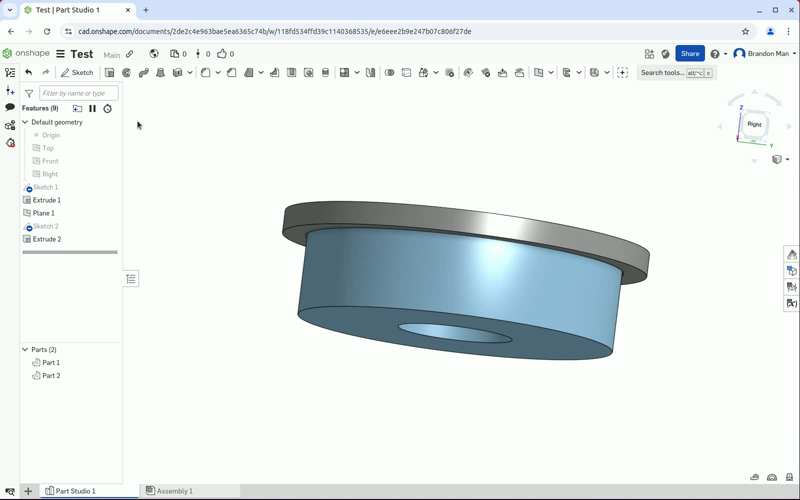
key(right, 3)
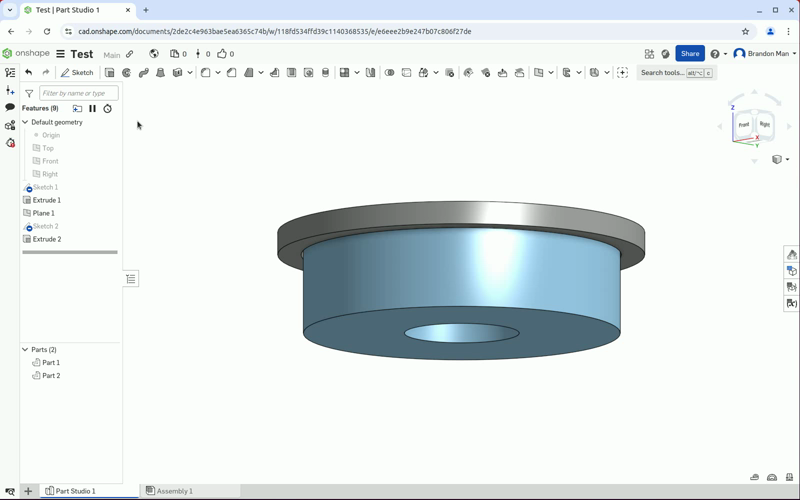
key(down, 3)
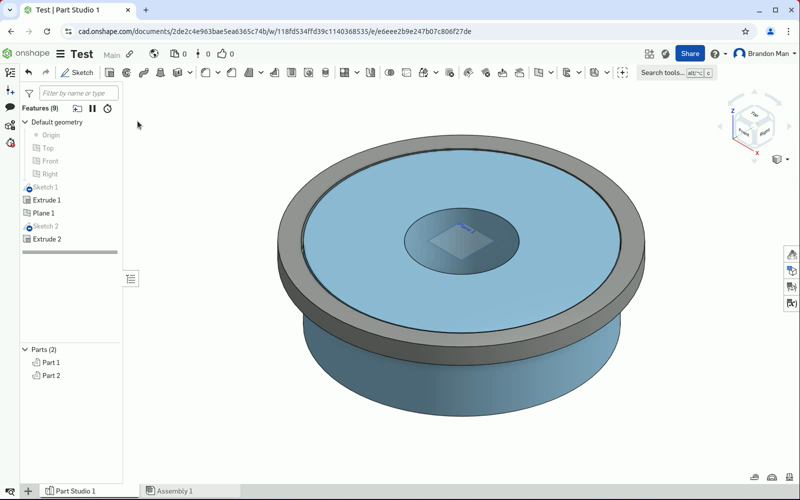
mouse_move(73, 189)
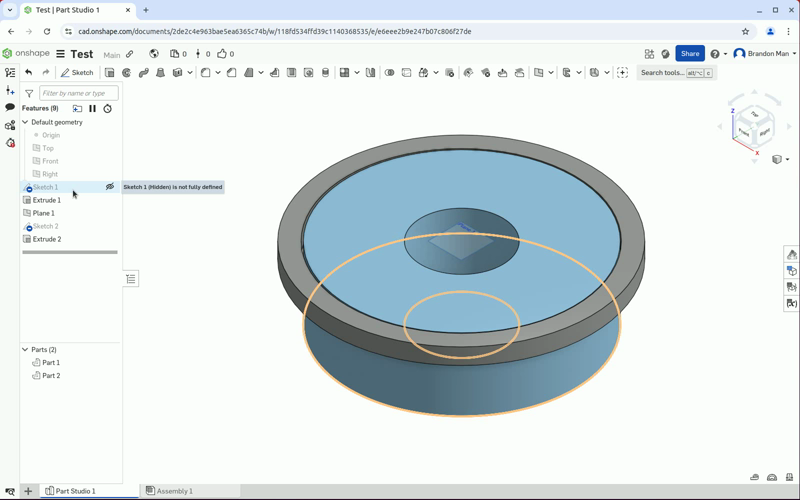
click(73, 189)